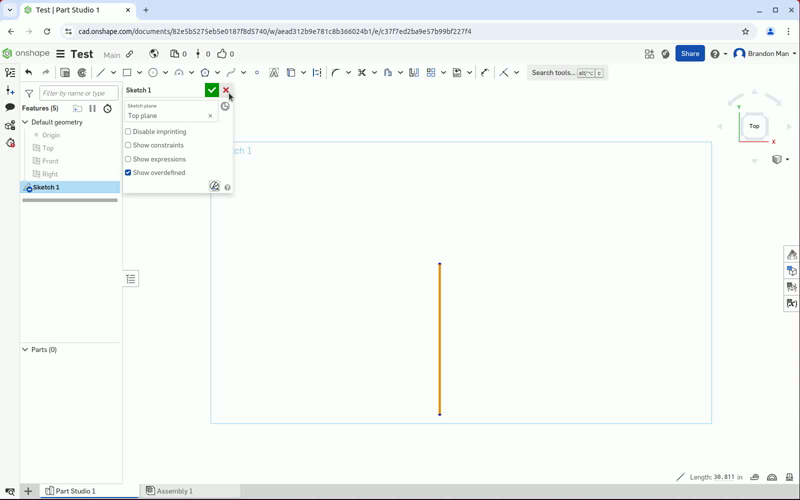
key(shift+h)
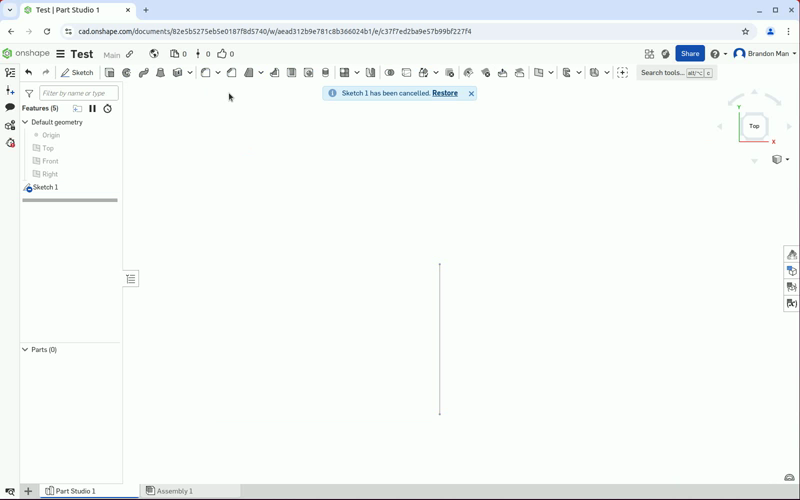
key(shift+s)
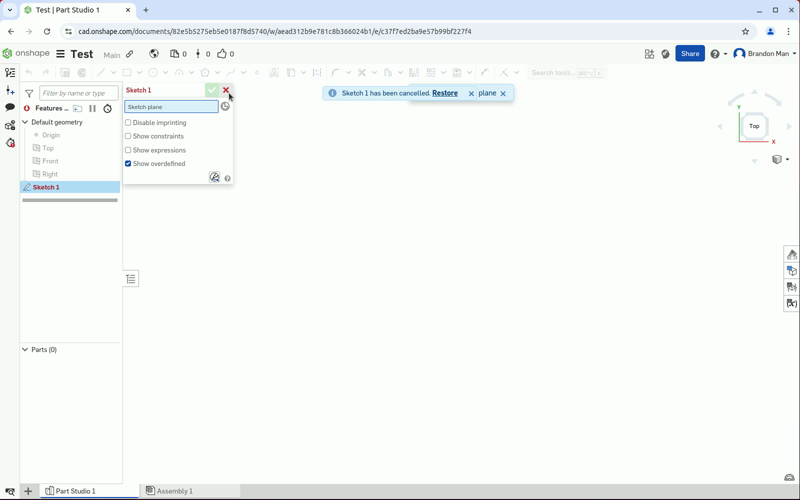
mouse_move(73, 150)
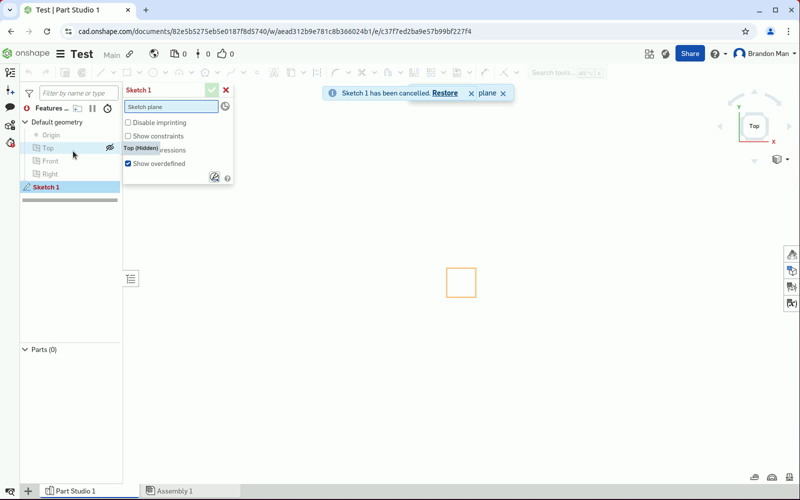
click(73, 150)
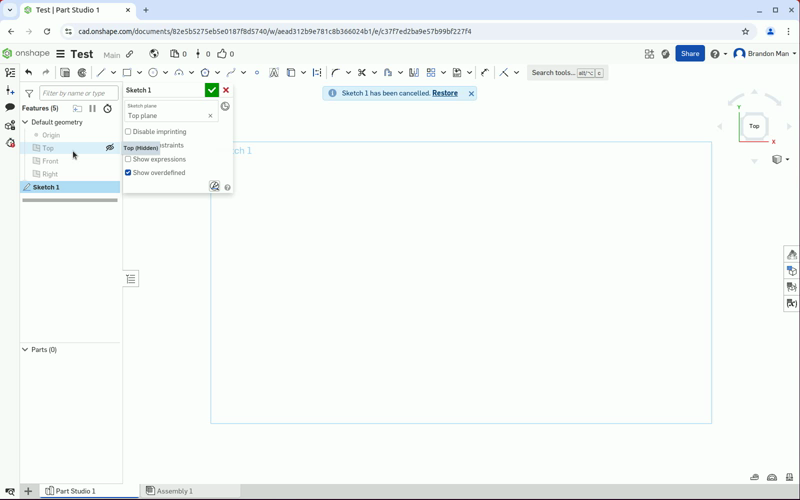
mouse_move(73, 352)
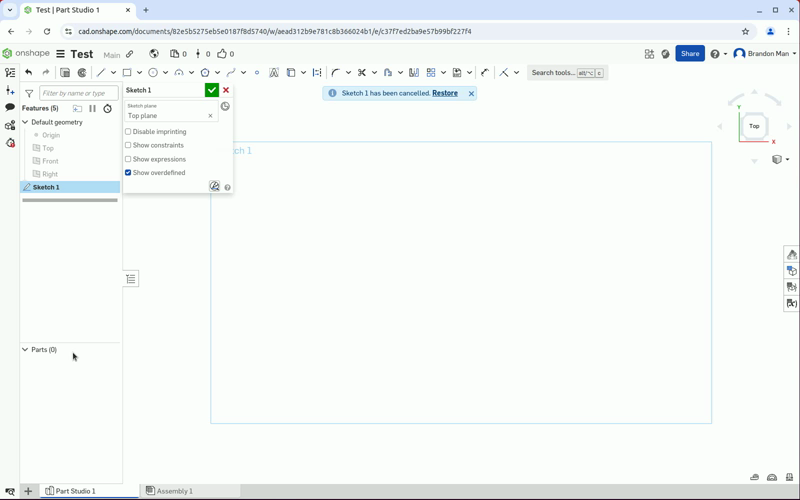
key(y)
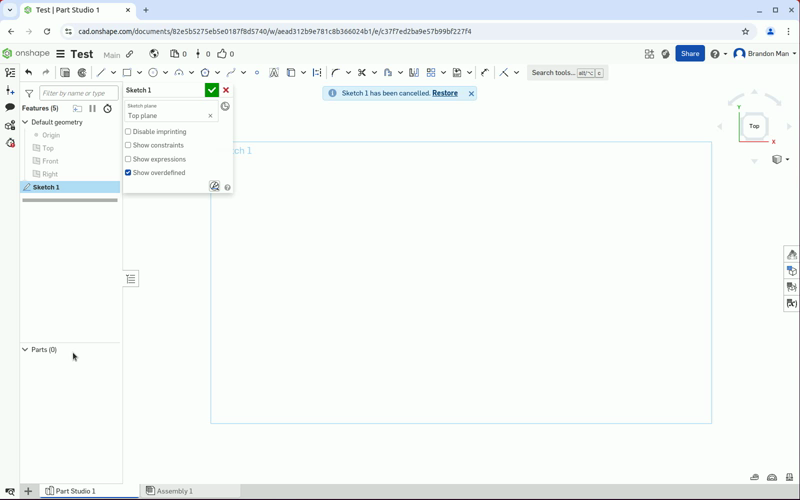
key(l)
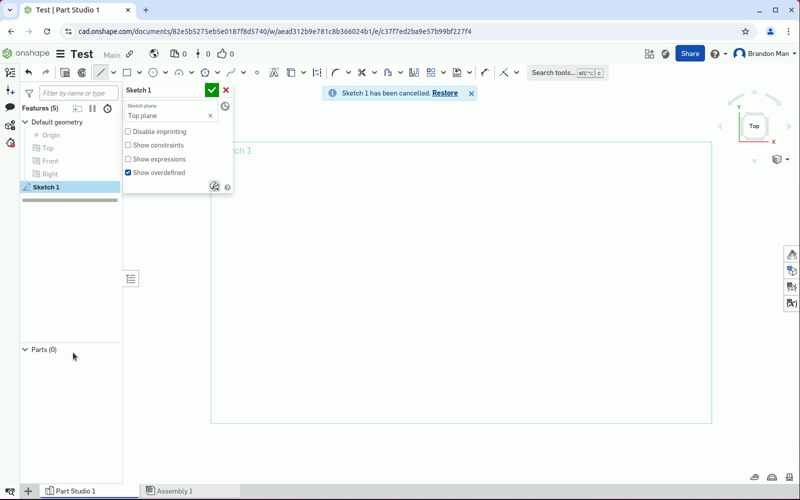
key_down(shift)
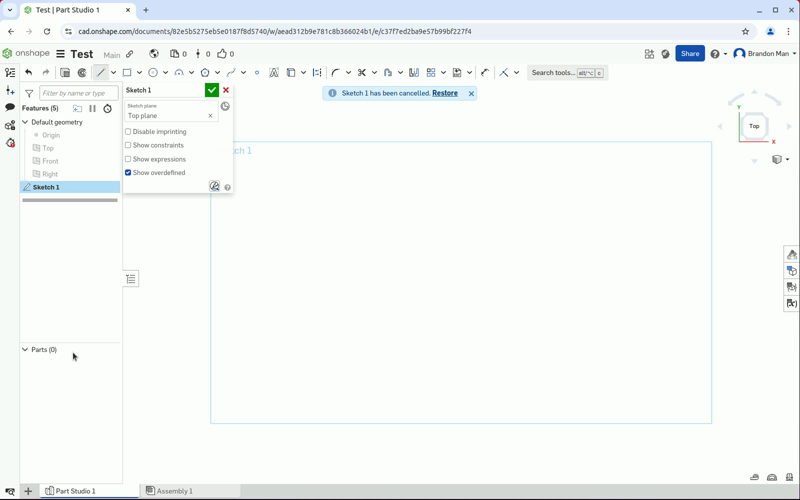
mouse_move(370, 351)
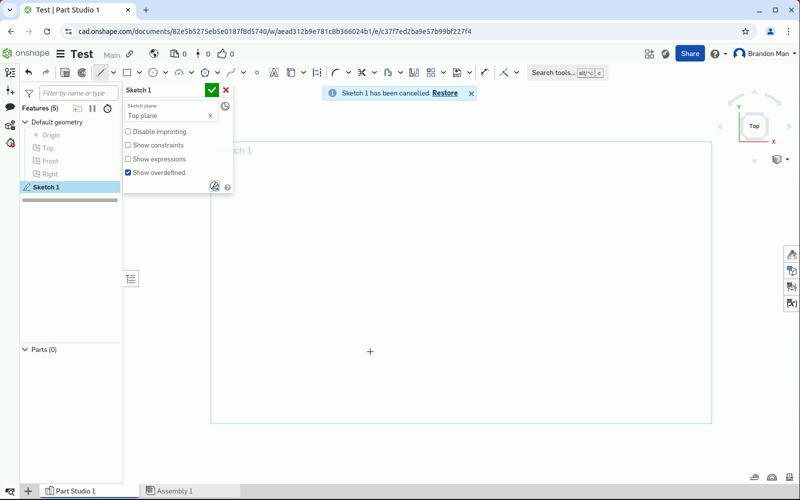
click(370, 351)
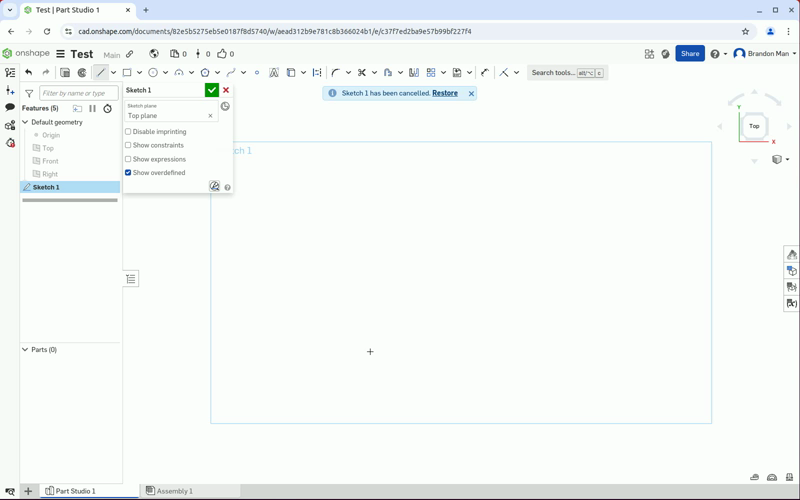
key_up(shift)
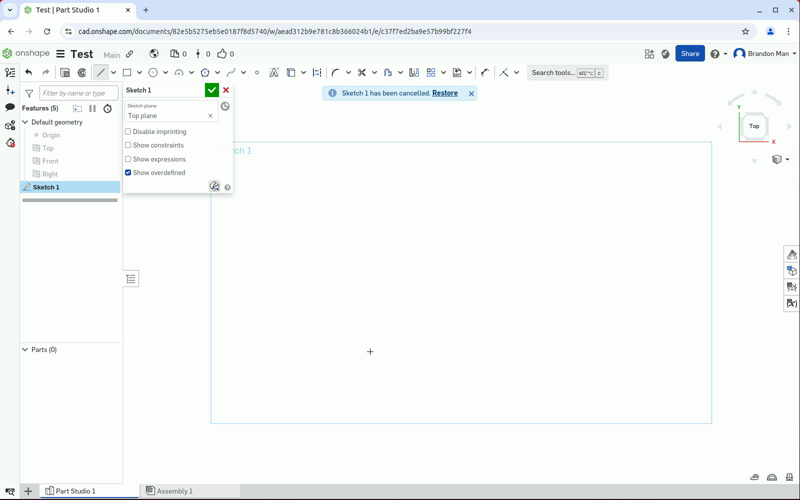
key_down(shift)
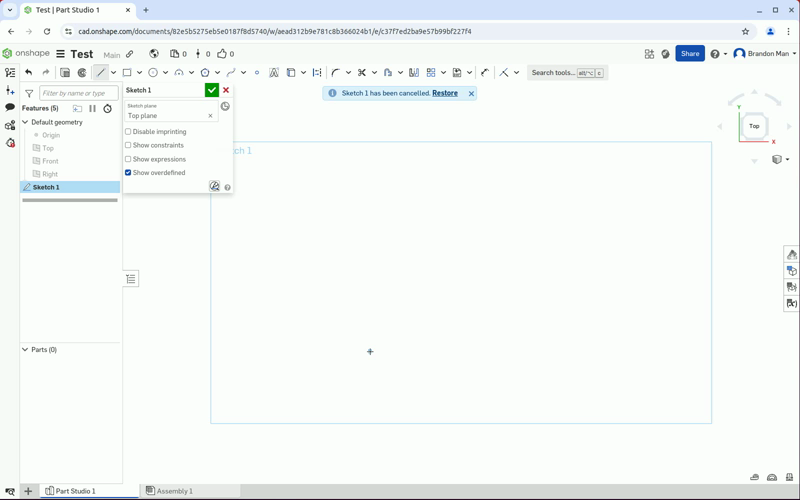
mouse_move(550, 351)
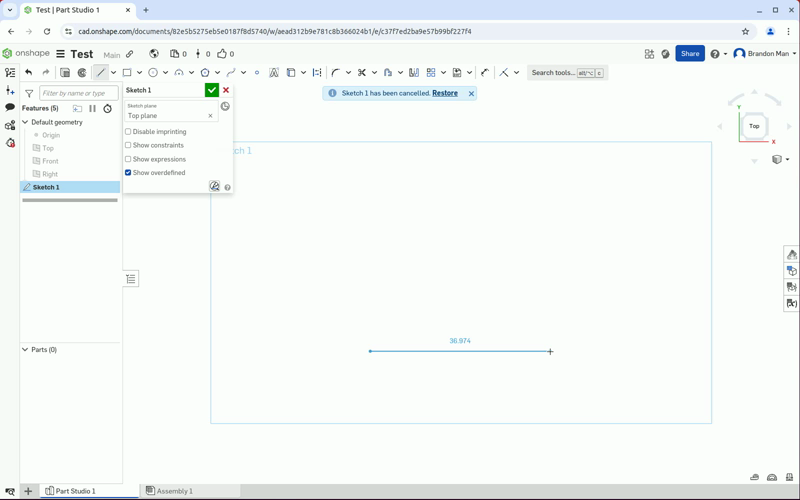
click(550, 351)
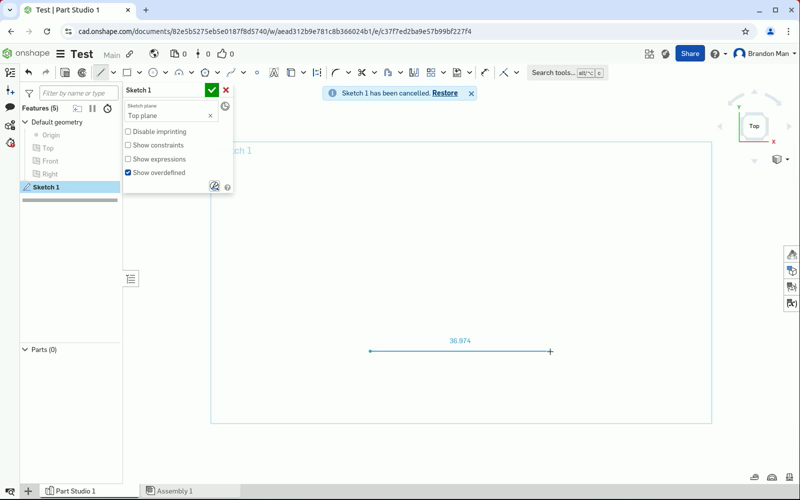
key_up(shift)
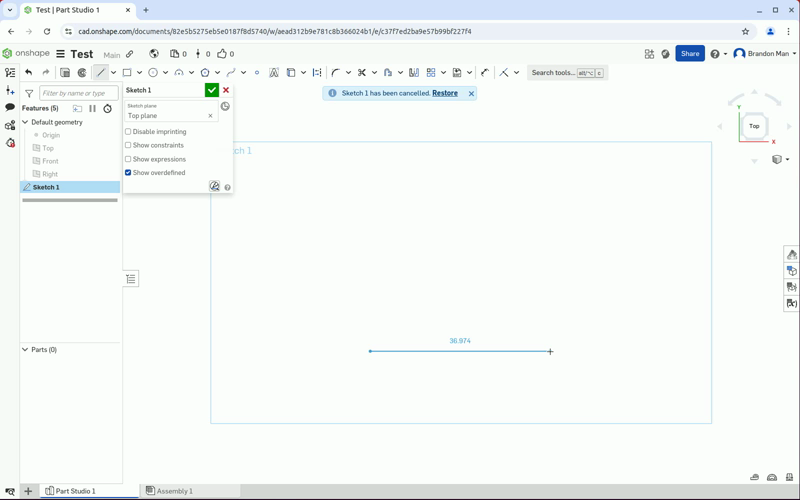
key_down(shift)
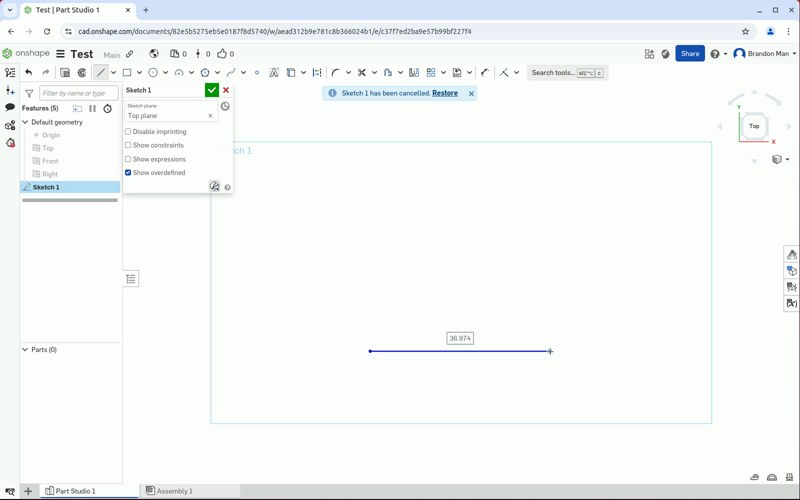
mouse_move(550, 216)
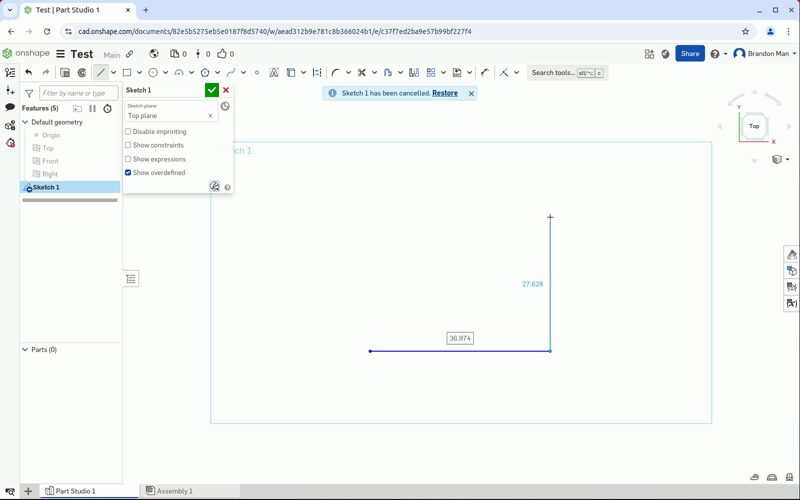
click(550, 216)
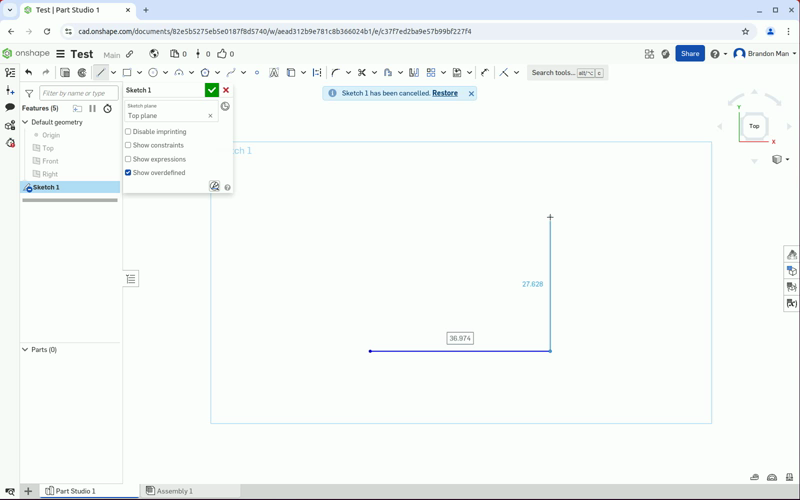
key_up(shift)
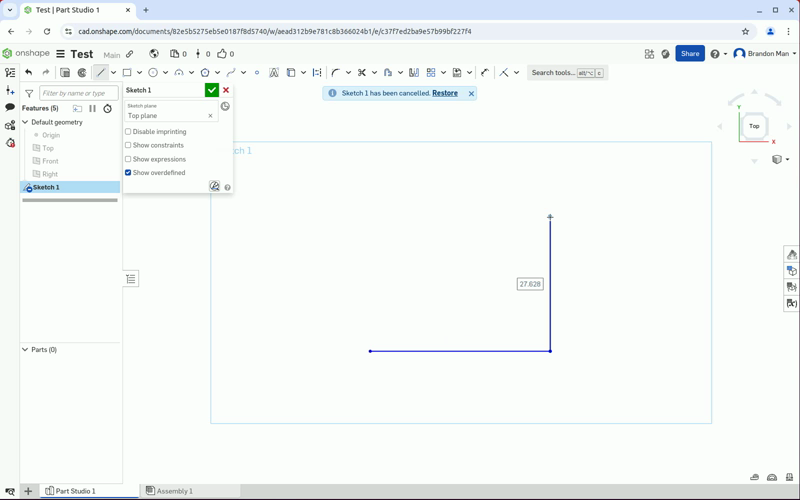
key_down(shift)
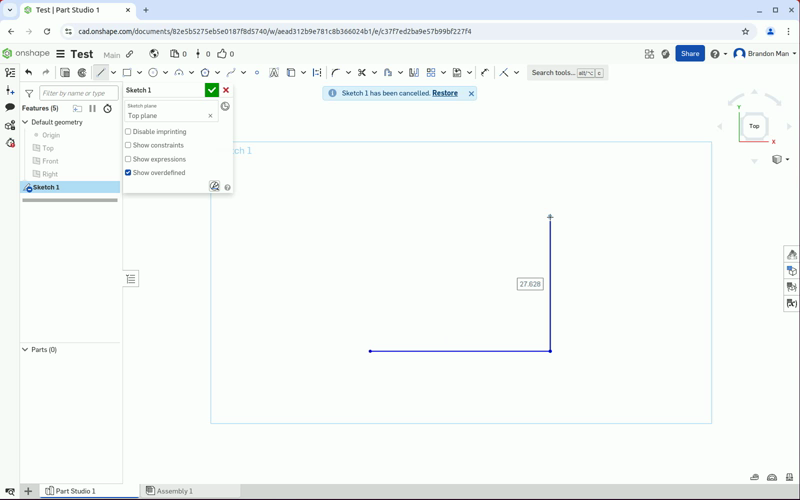
mouse_move(370, 216)
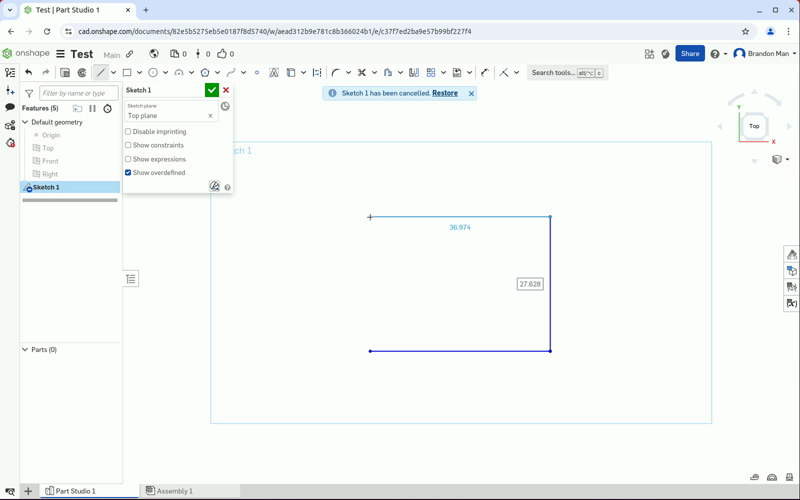
click(370, 216)
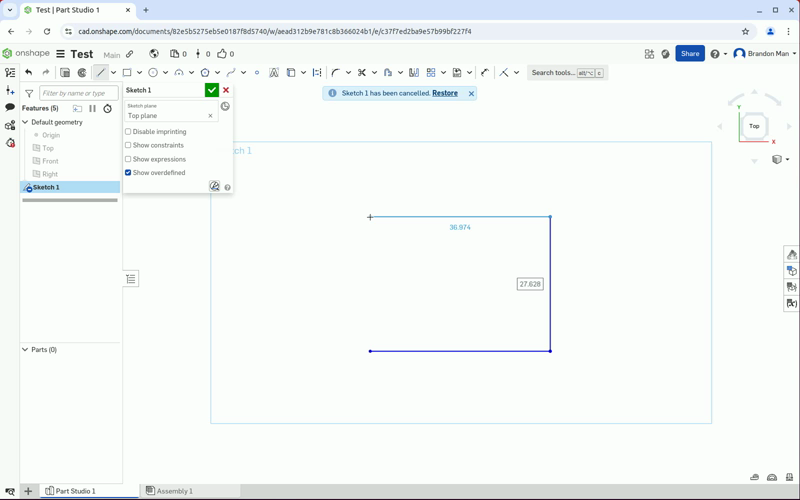
key_up(shift)
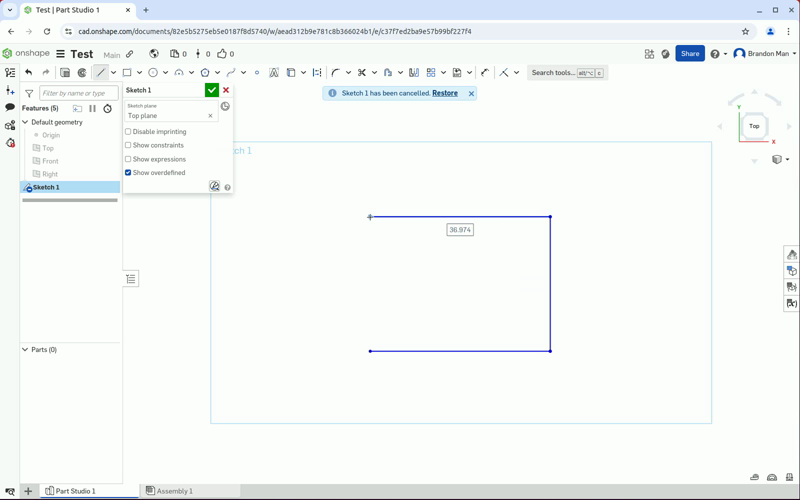
key_down(shift)
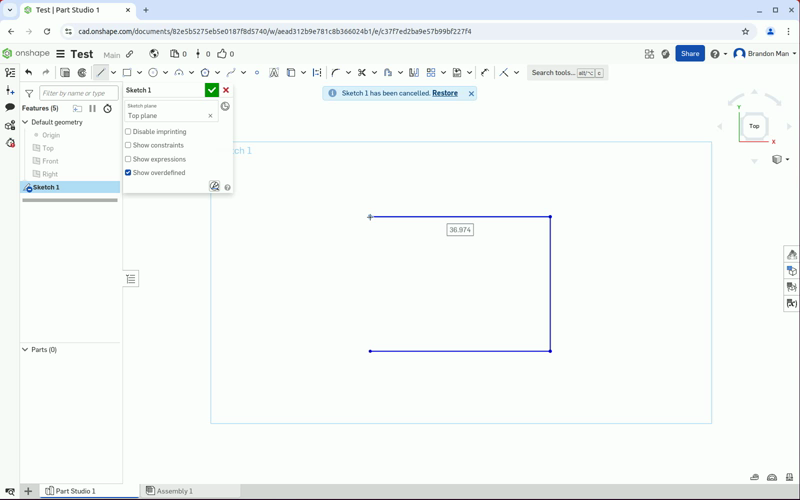
mouse_move(370, 351)
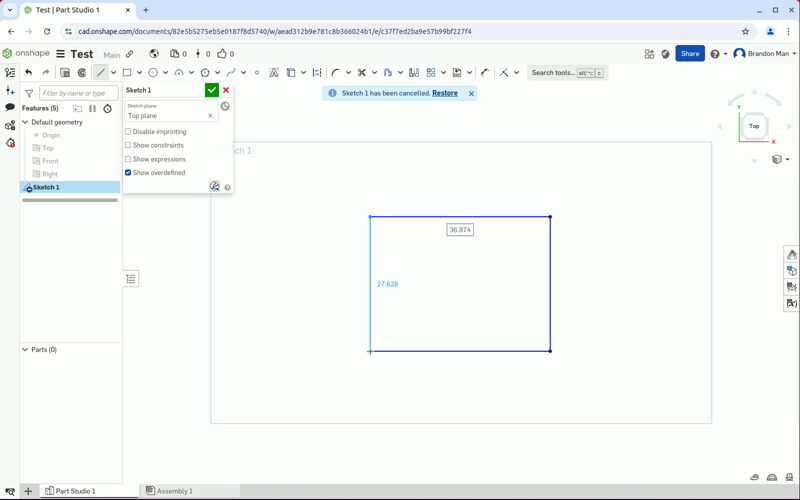
key_up(shift)
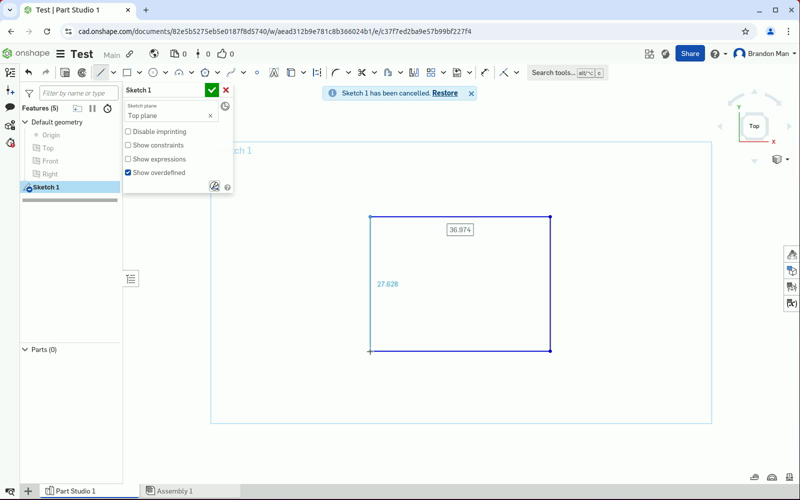
click(370, 351)
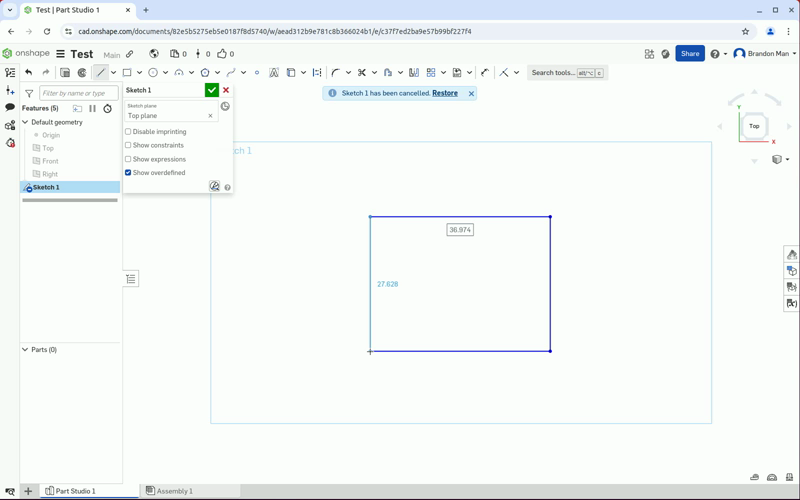
key(esc)
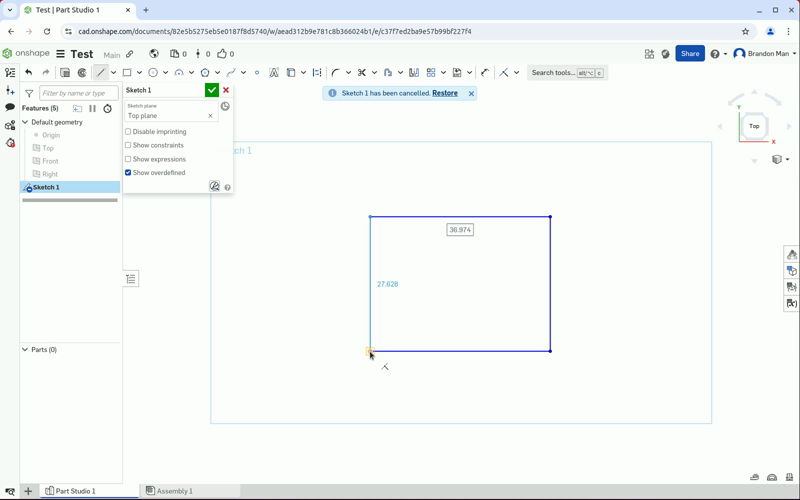
mouse_move(505, 276)
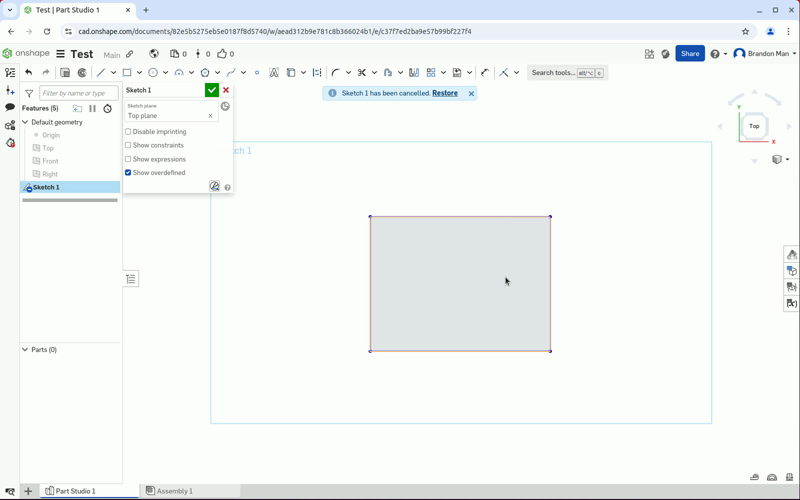
click(505, 276)
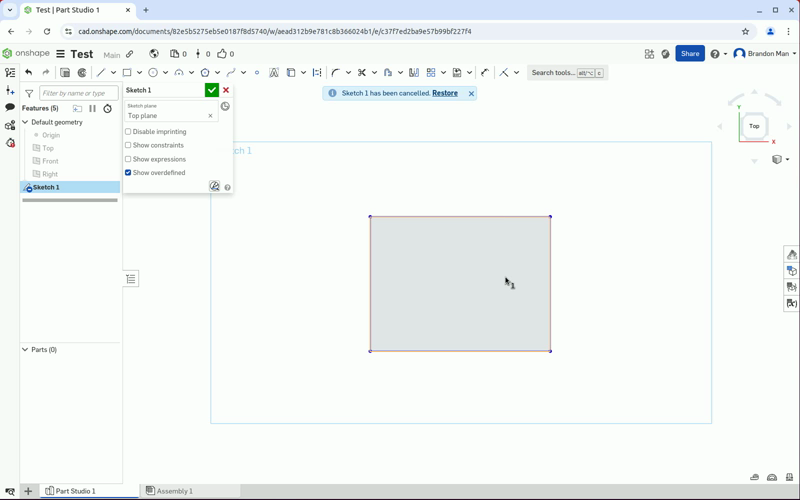
mouse_move(73, 352)
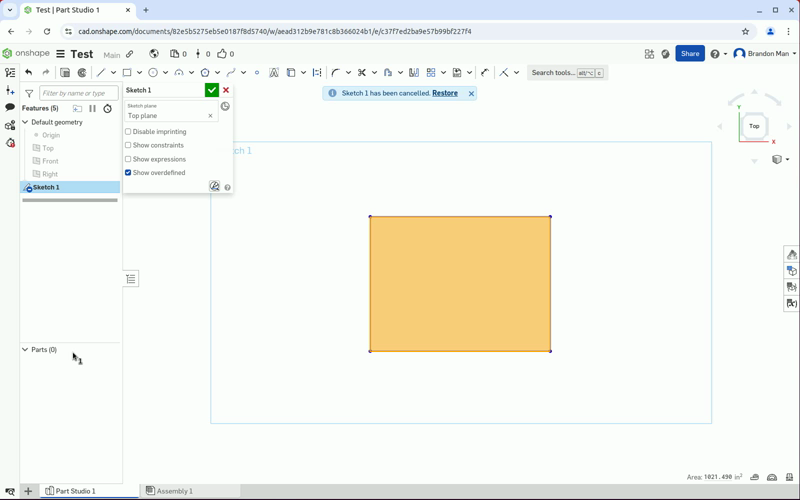
key(shift+y)
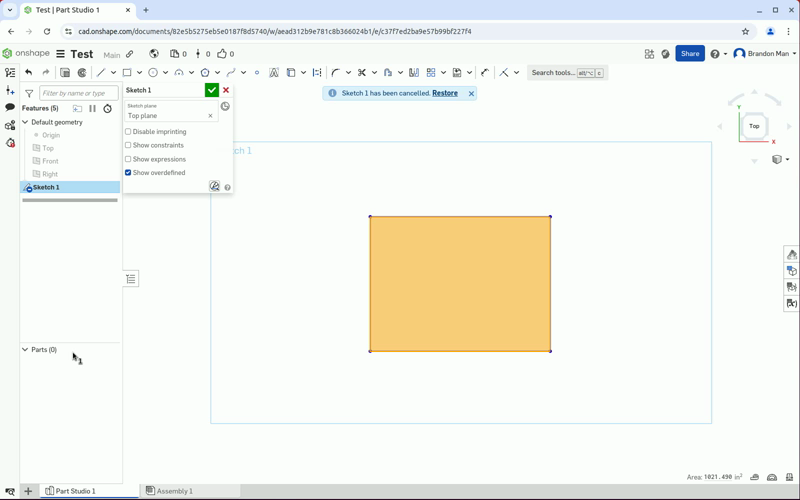
key(shift+e)
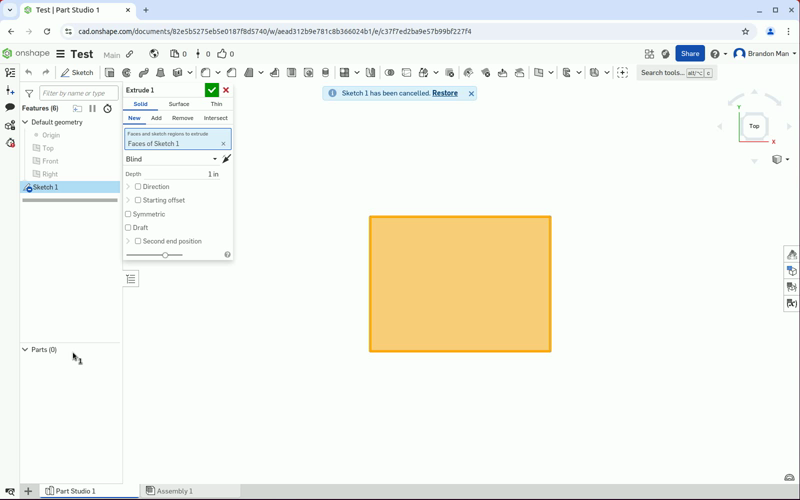
mouse_move(143, 106)
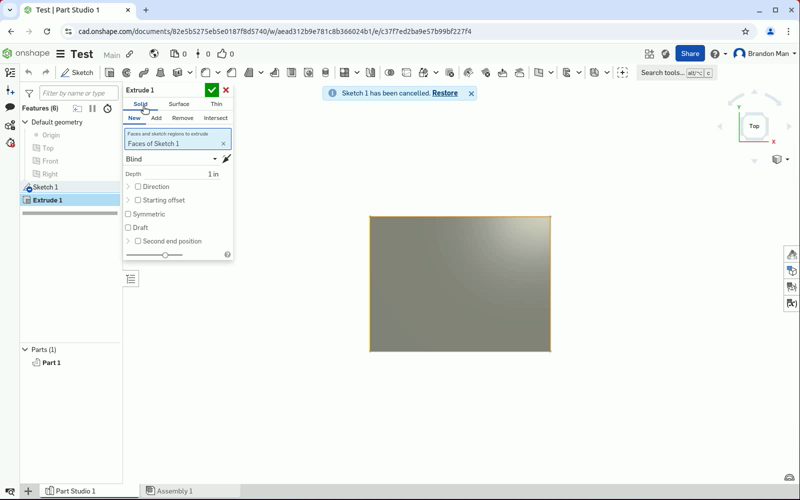
click(143, 106)
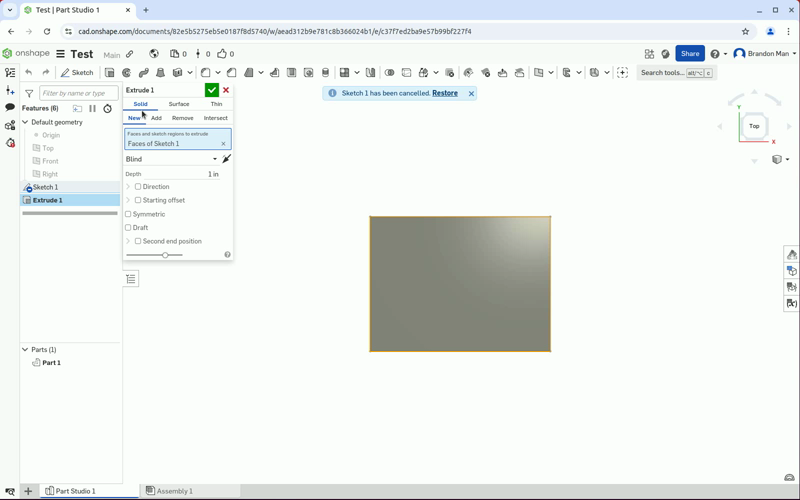
mouse_move(137, 120)
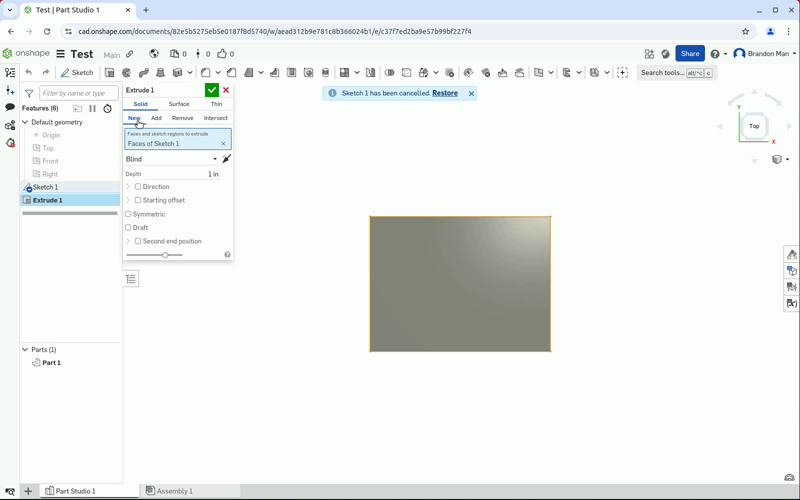
click(137, 120)
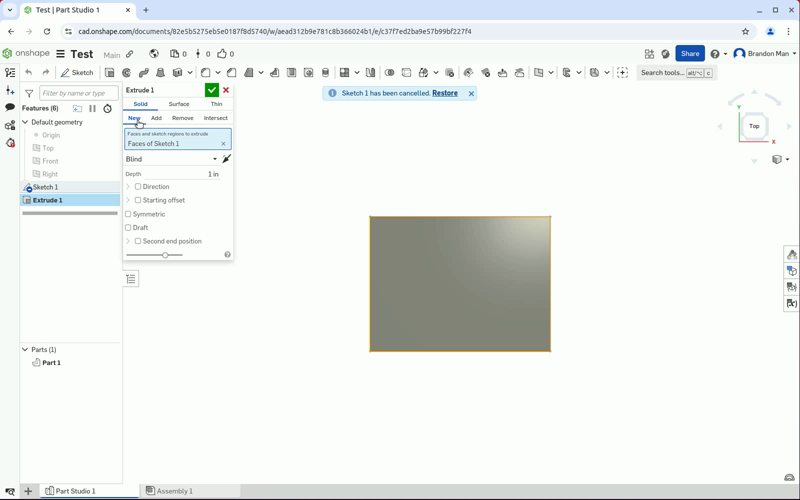
key(tab, 4)
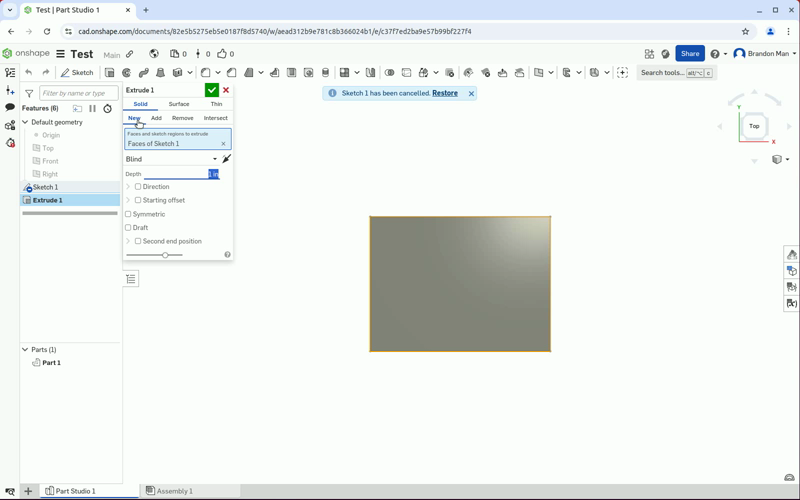
text(23.108)
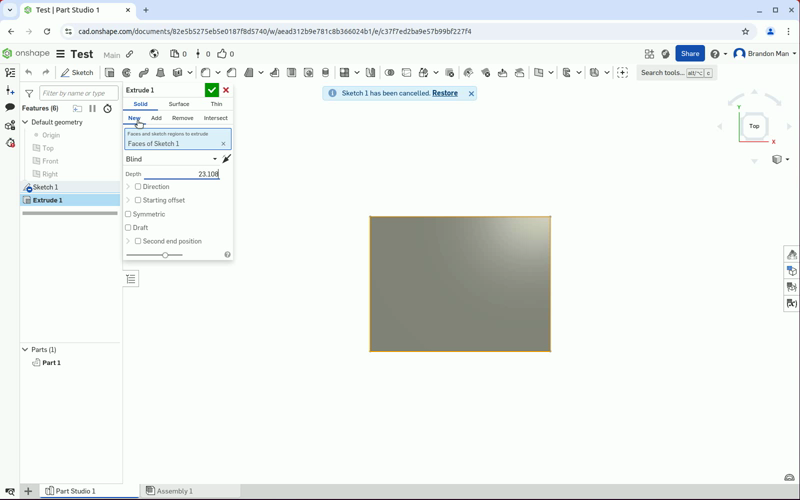
key(enter)
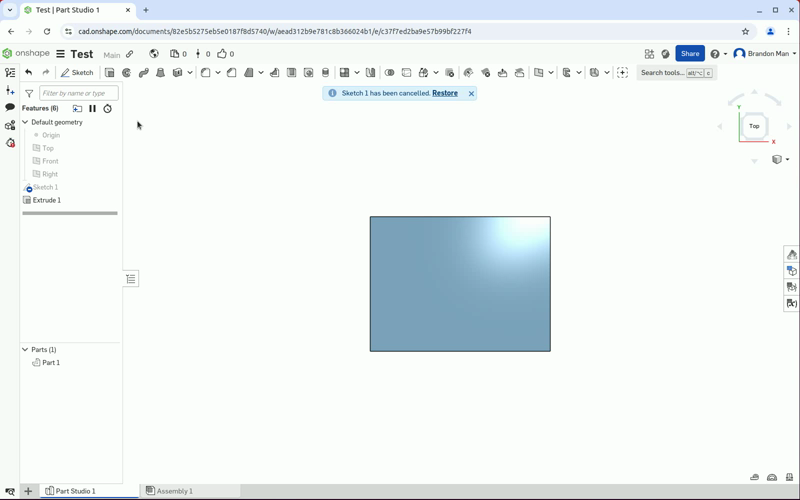
key(shift+h)
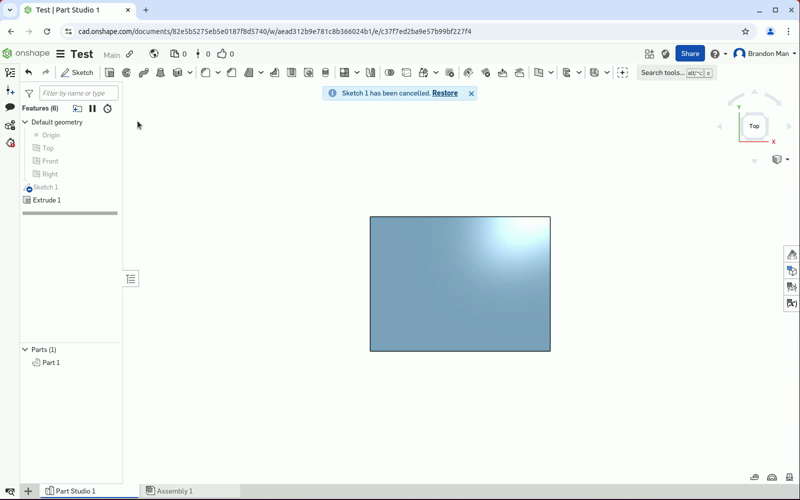
key(shift+h)
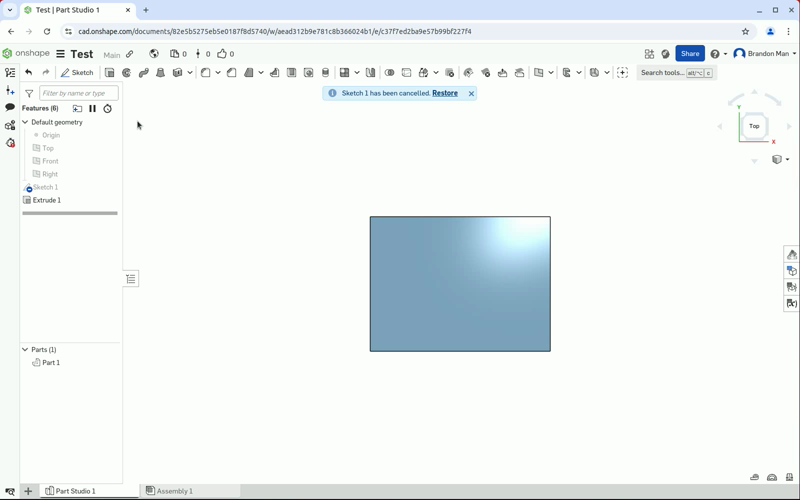
mouse_move(73, 189)
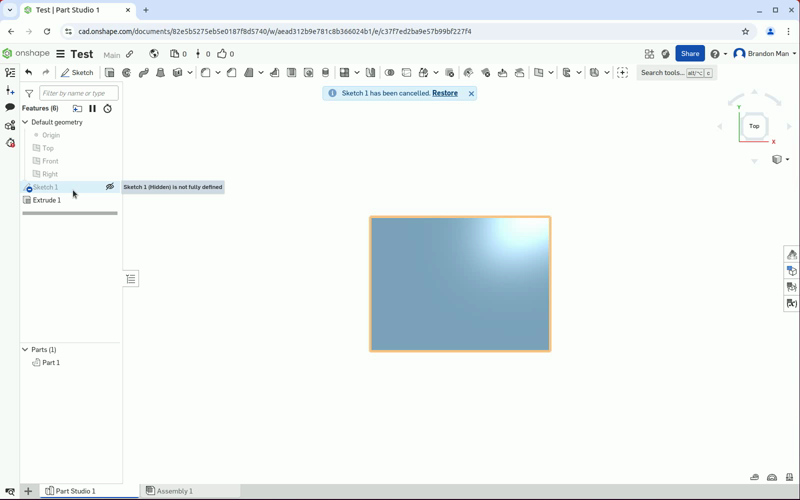
click(73, 189)
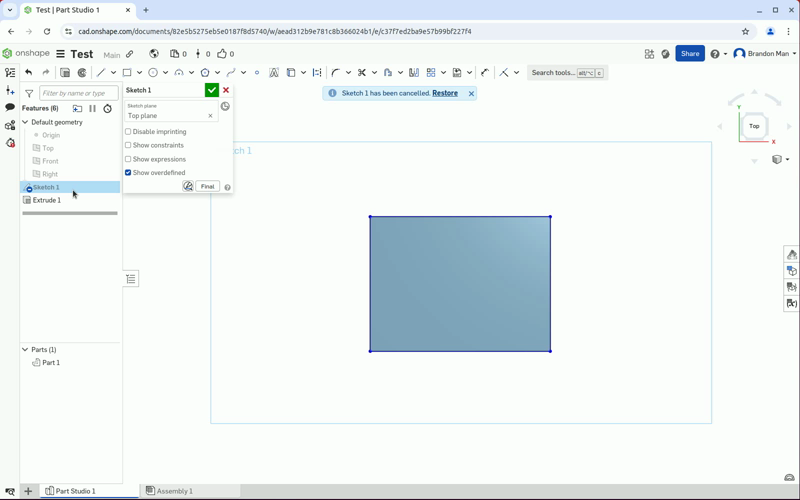
mouse_move(229, 92)
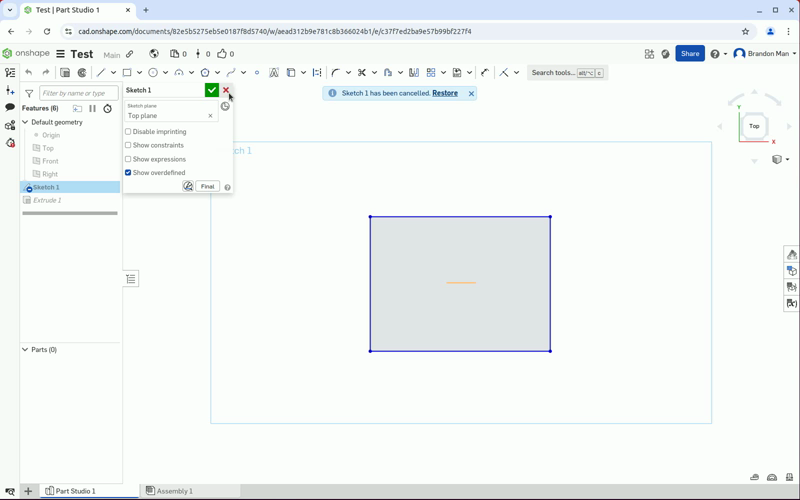
click(229, 92)
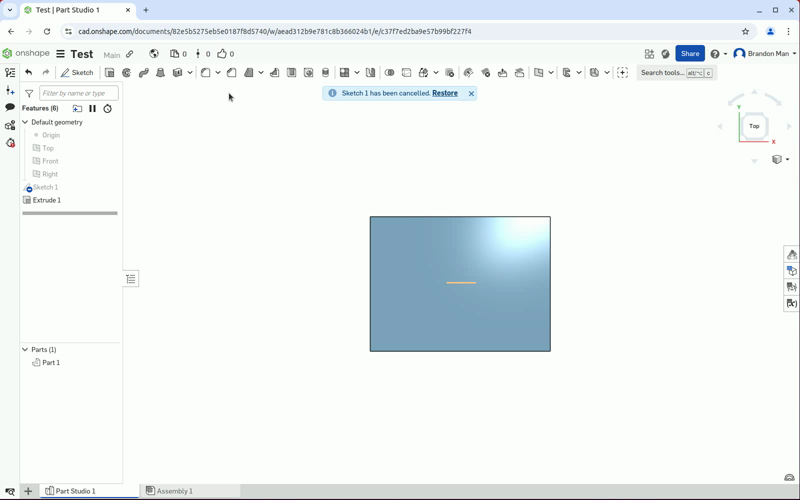
mouse_move(541, 75)
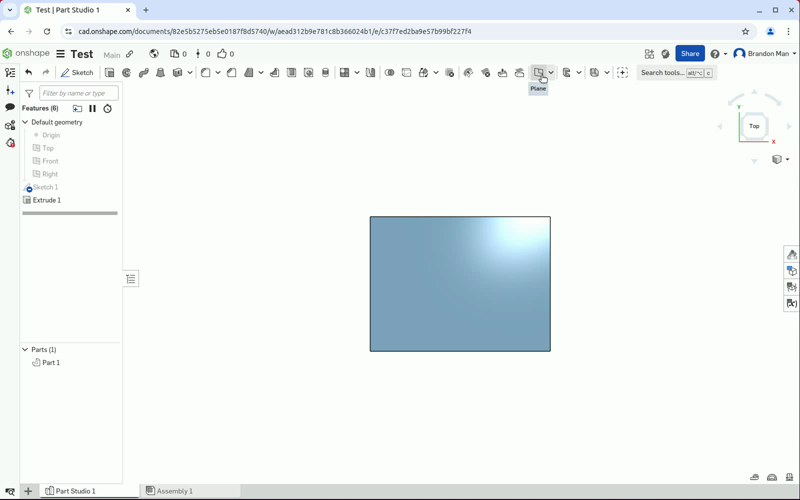
click(541, 75)
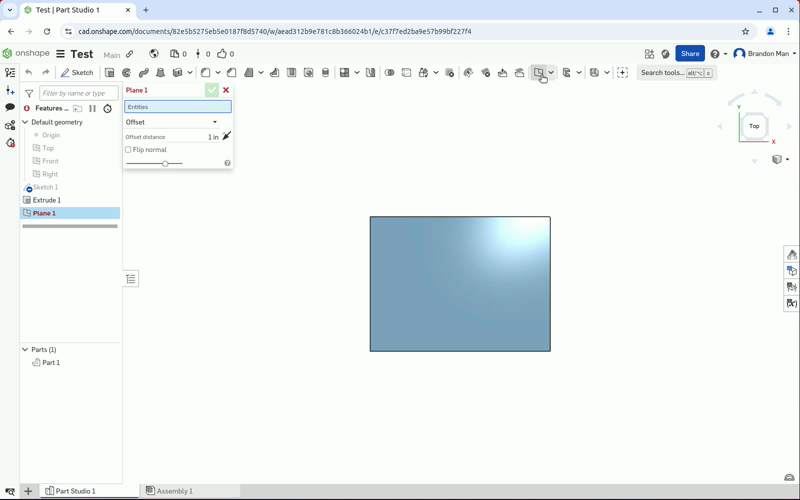
mouse_move(73, 150)
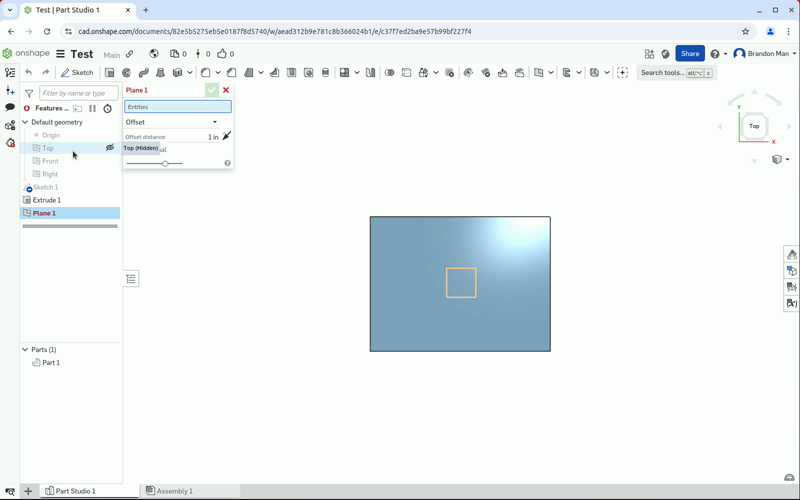
click(73, 150)
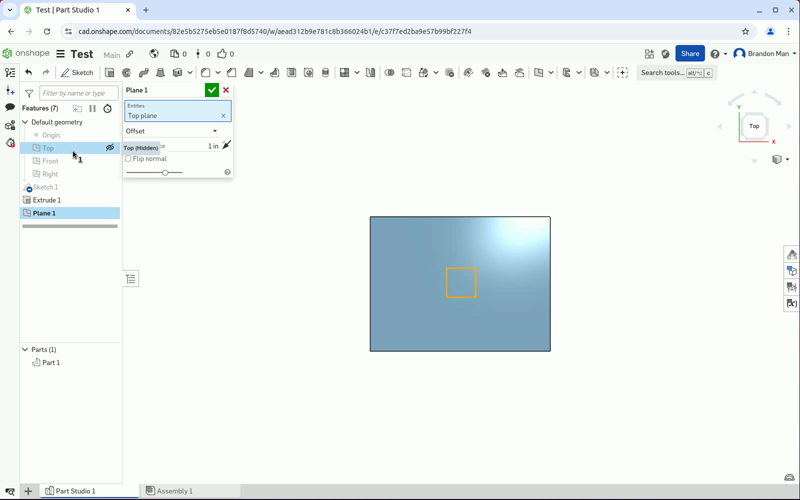
key(tab, 2)
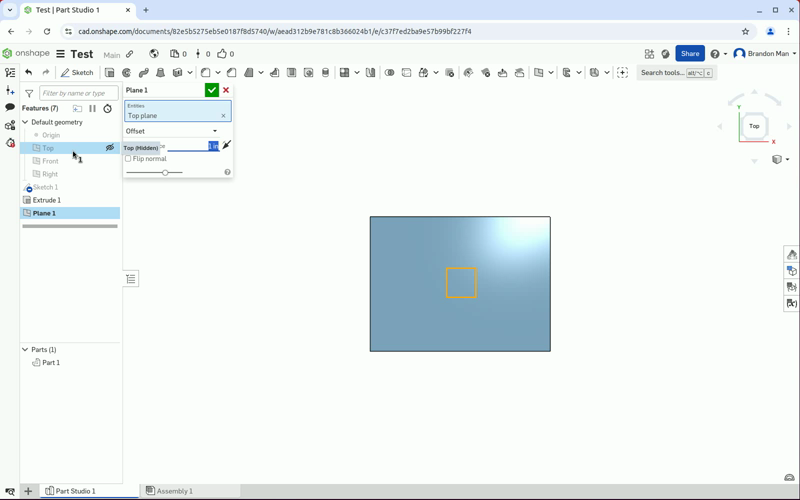
text(23.108)
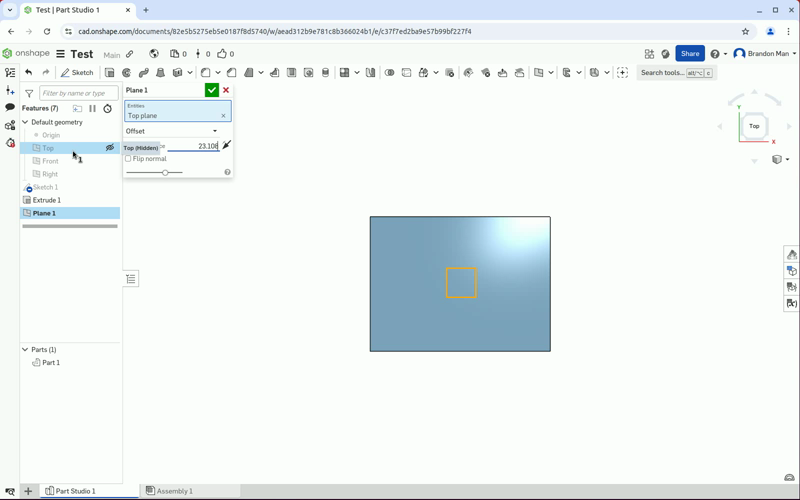
key(enter, 2)
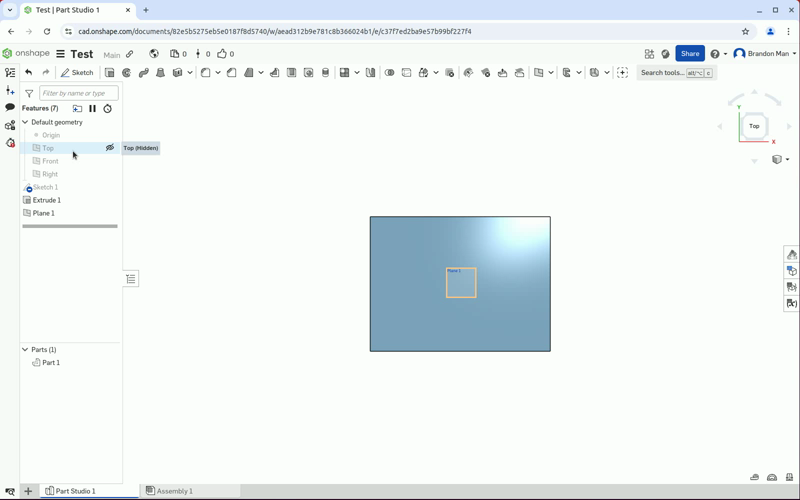
key(shift+s)
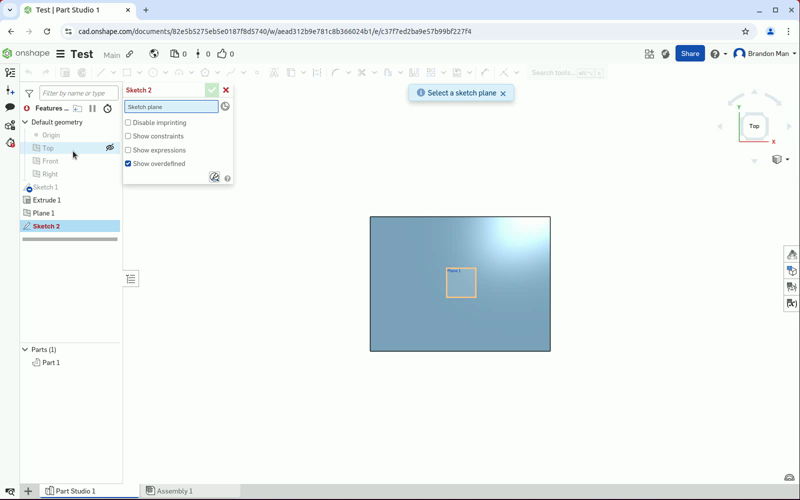
mouse_move(73, 215)
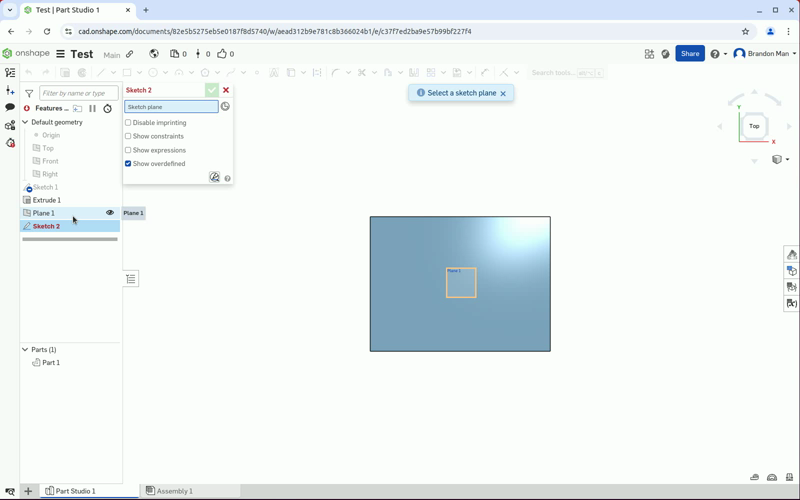
click(73, 215)
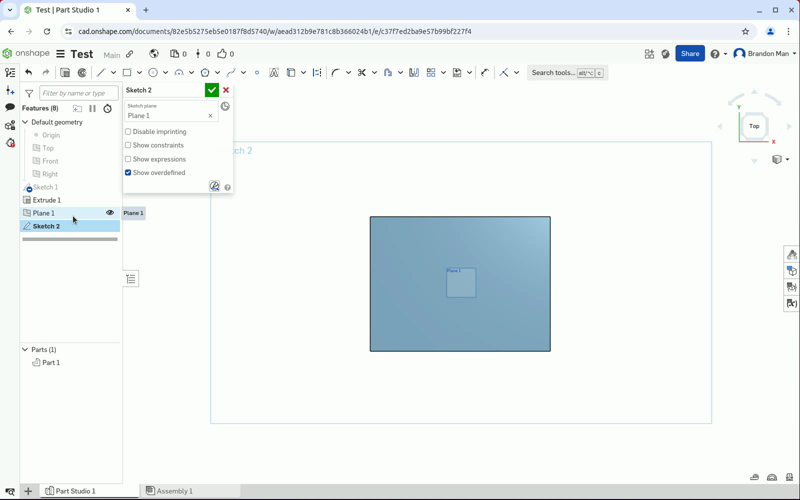
mouse_move(73, 352)
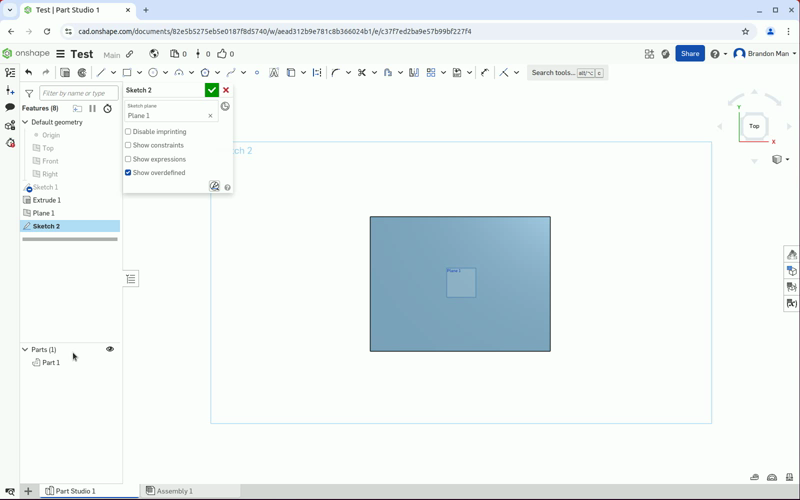
key(y)
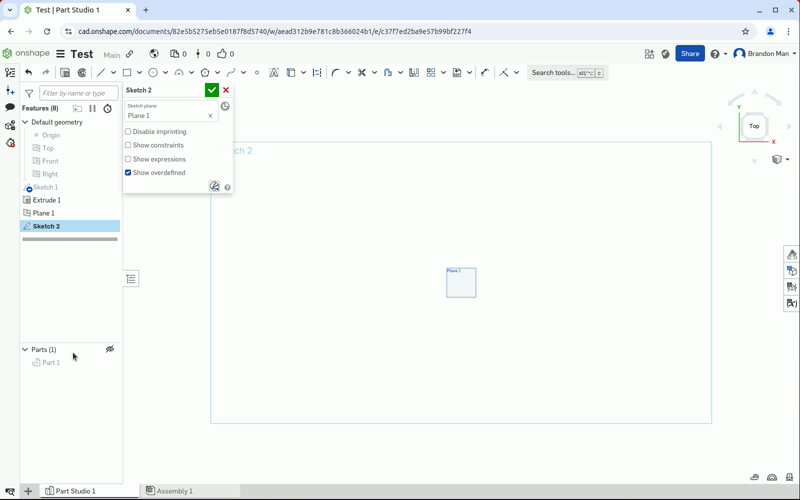
key(c)
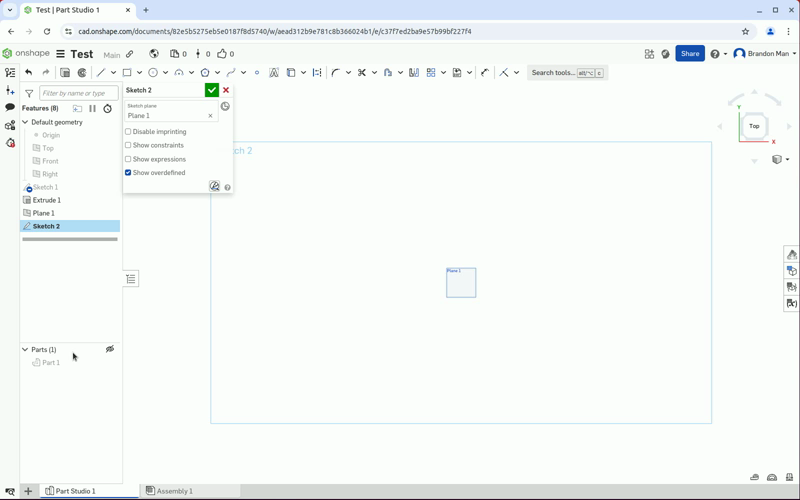
key_down(shift)
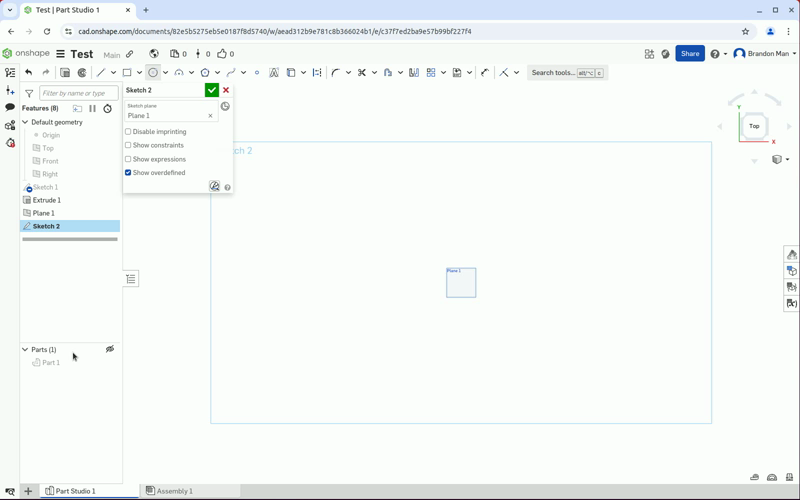
mouse_move(460, 282)
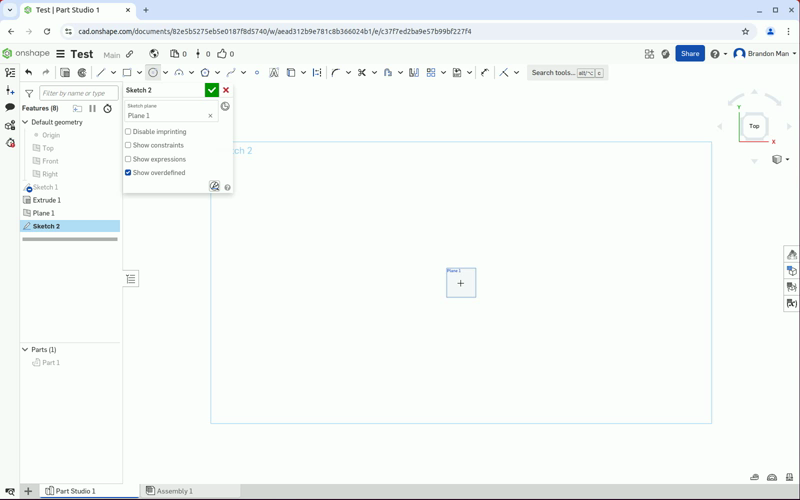
click(460, 282)
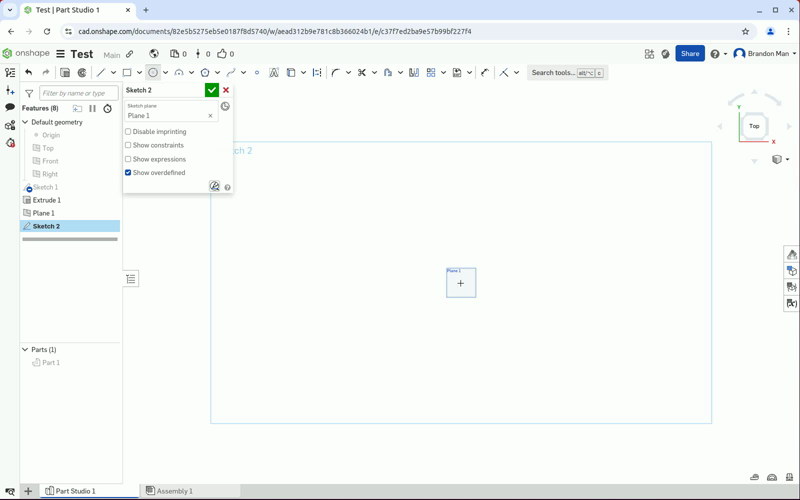
key_up(shift)
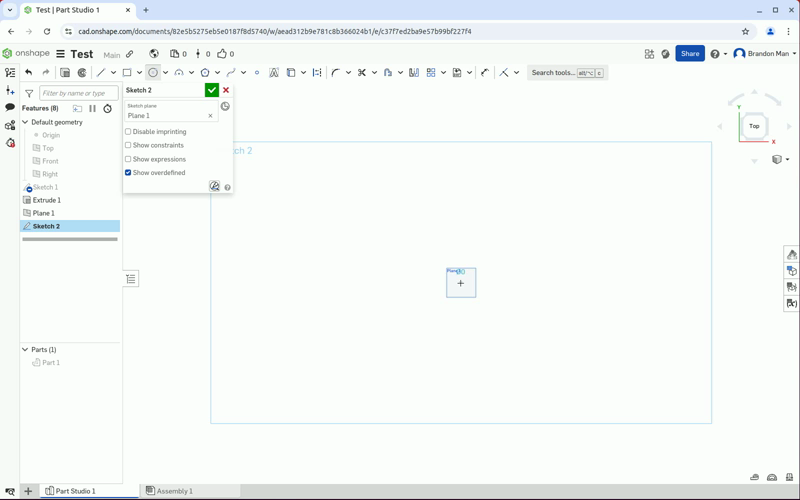
mouse_move(472, 282)
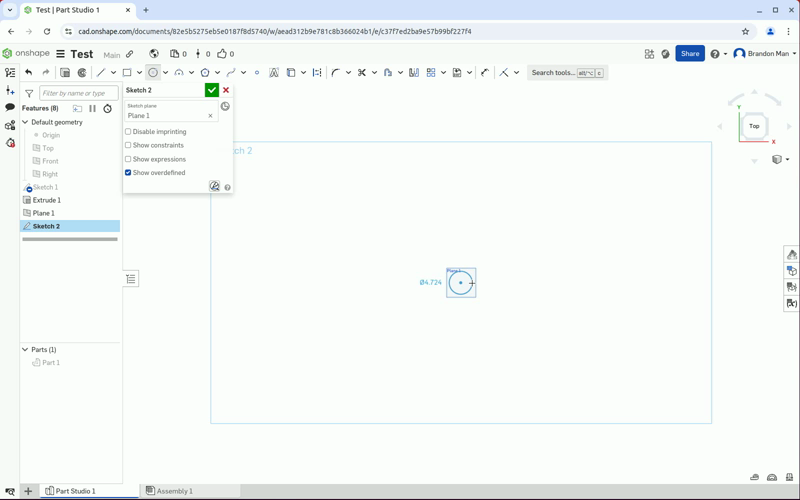
click(472, 282)
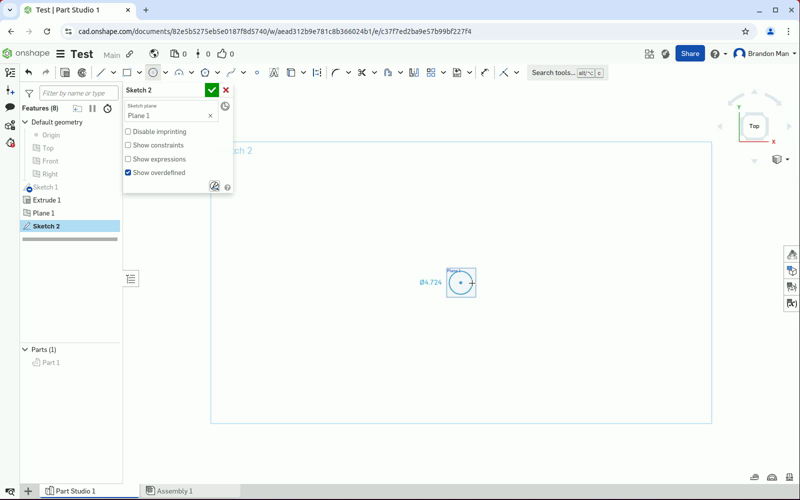
key(esc)
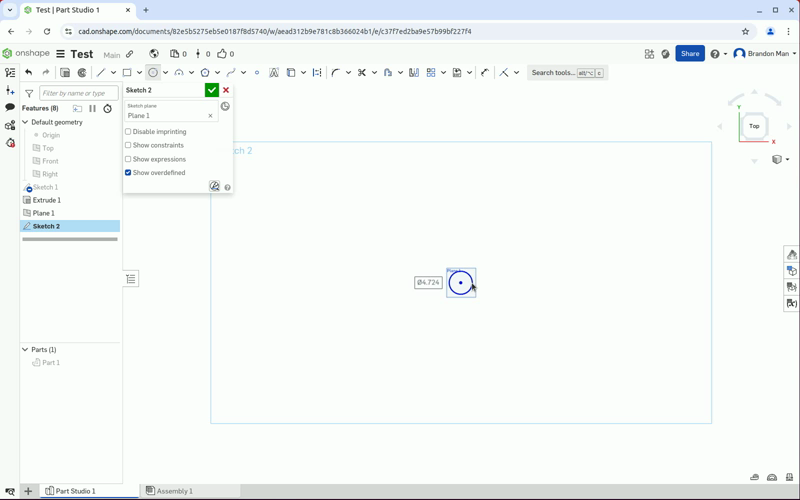
mouse_move(464, 276)
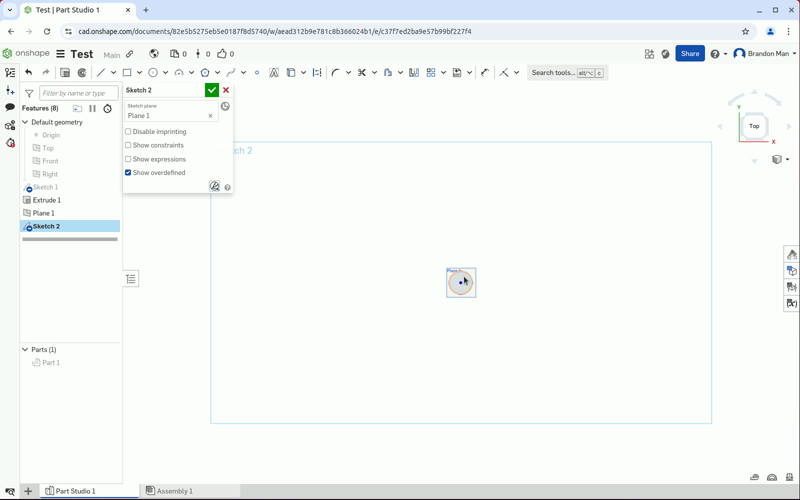
scroll(6)
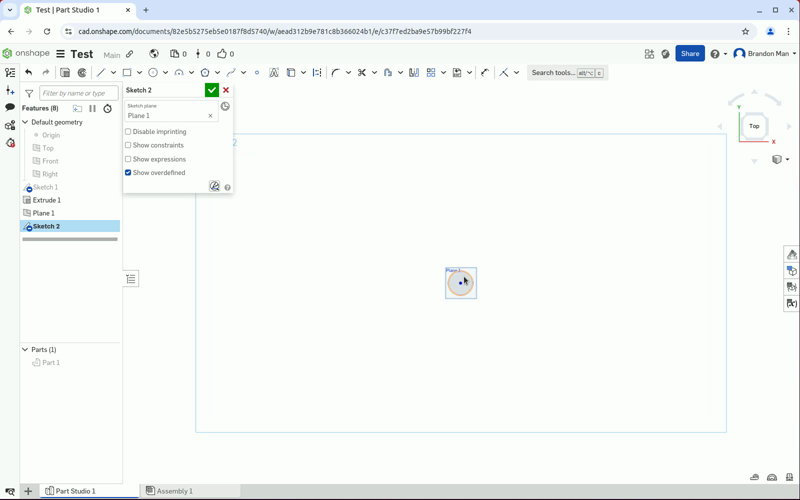
scroll(6)
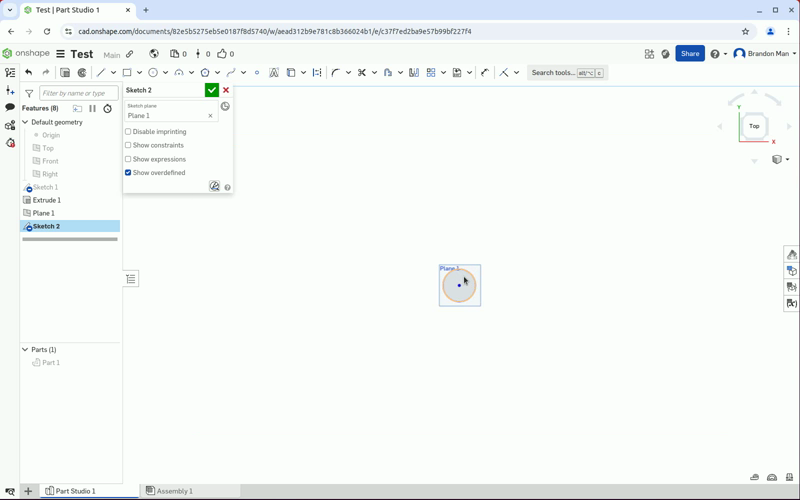
scroll(6)
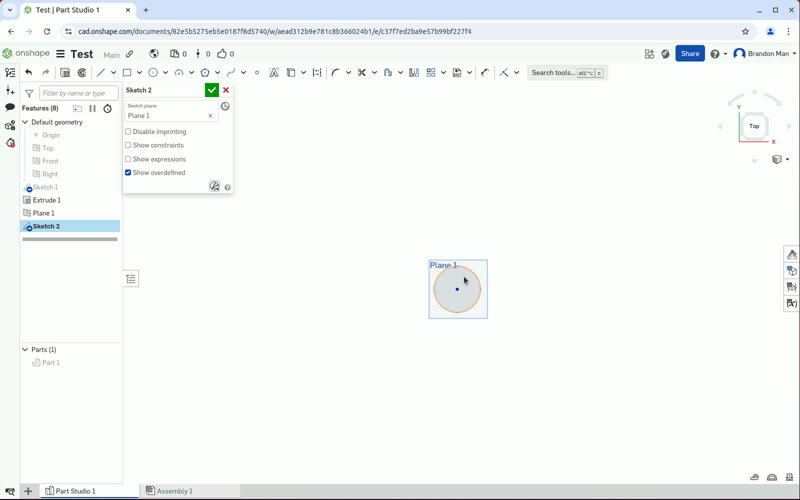
scroll(6)
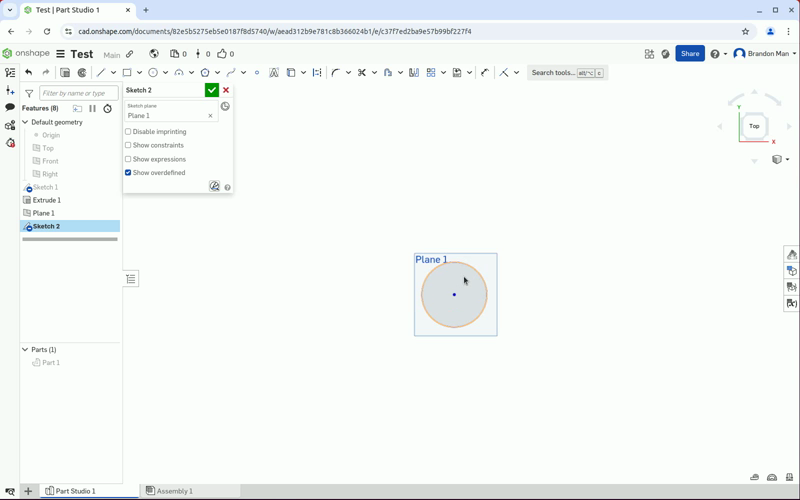
scroll(6)
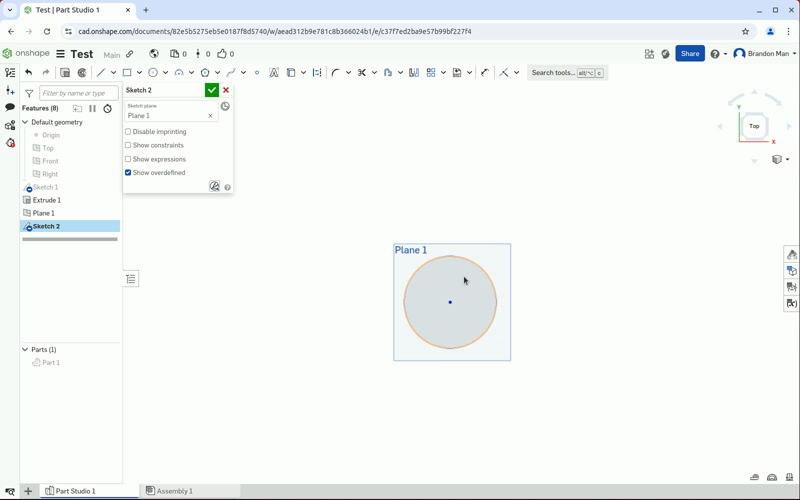
scroll(6)
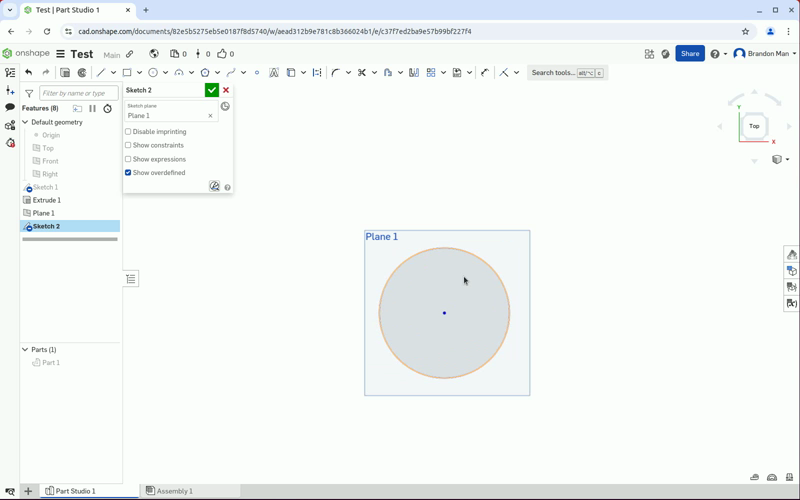
scroll(6)
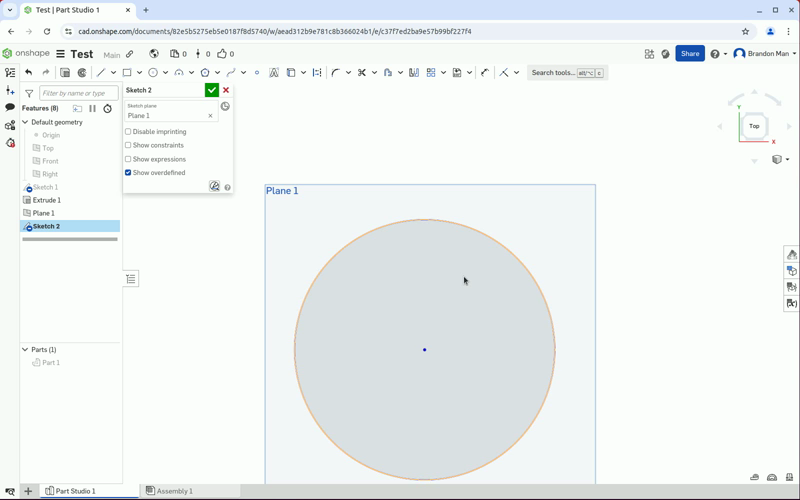
click(464, 276)
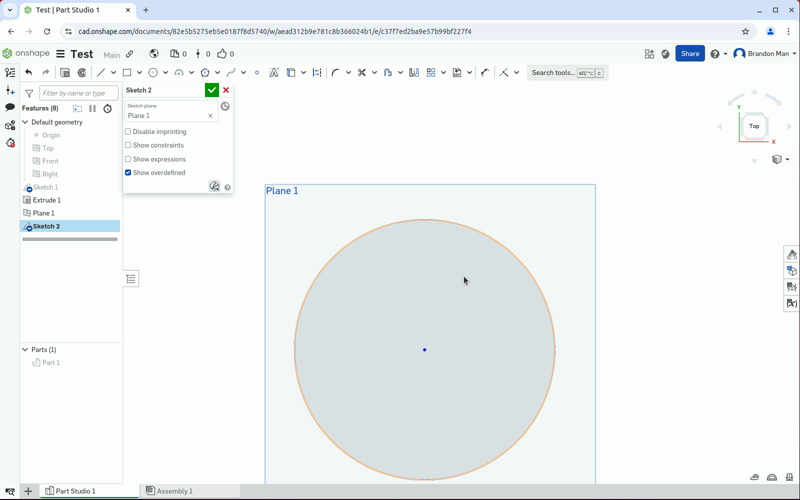
scroll(-6)
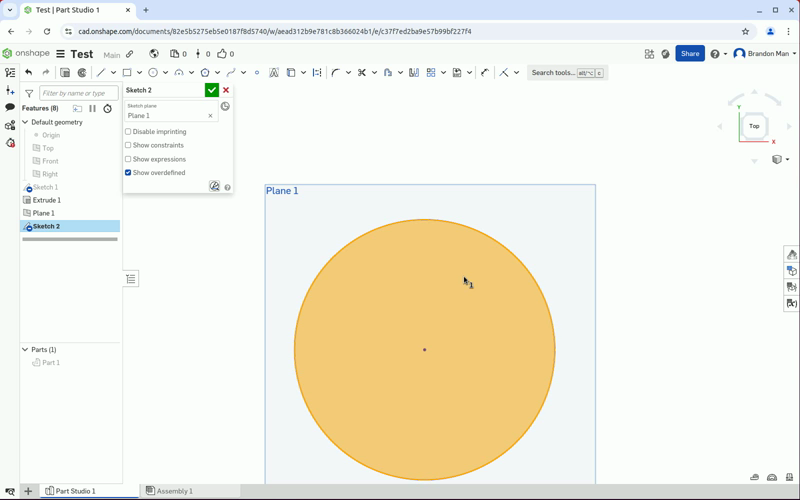
scroll(-6)
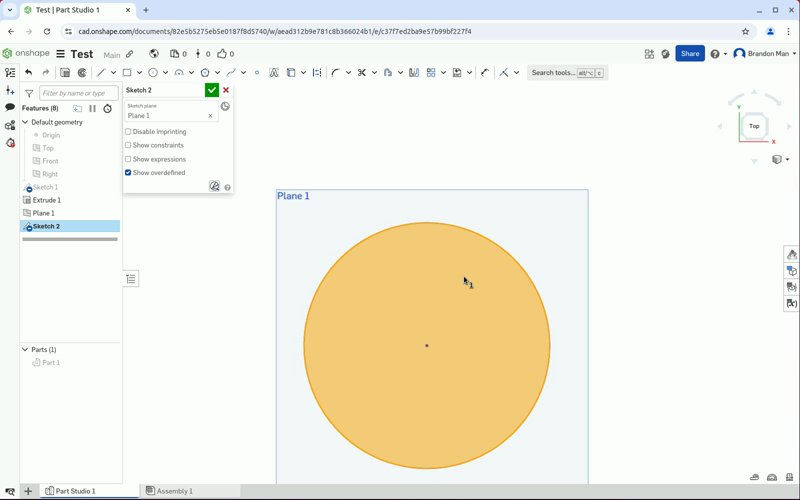
scroll(-6)
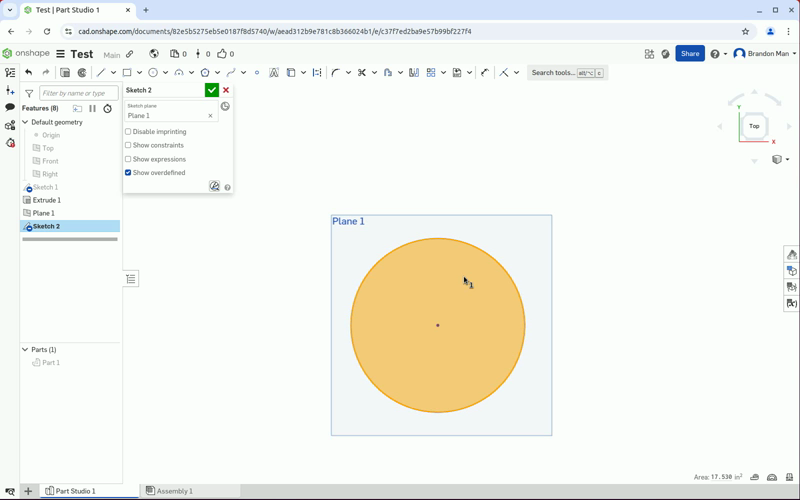
scroll(-6)
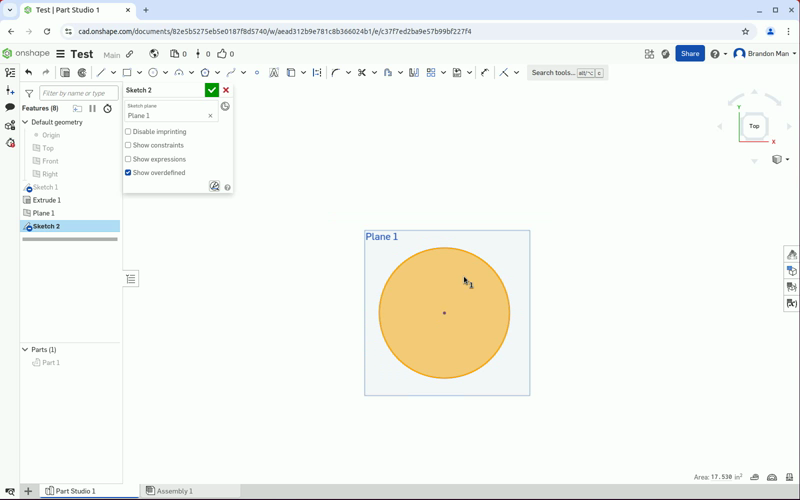
scroll(-6)
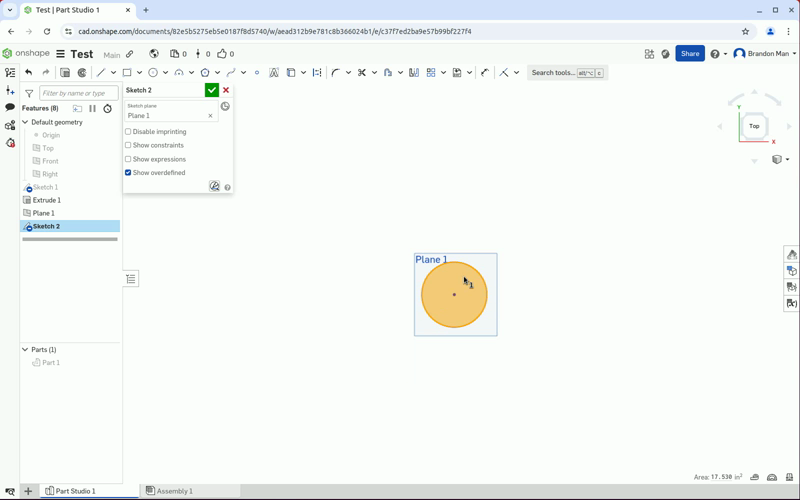
scroll(-6)
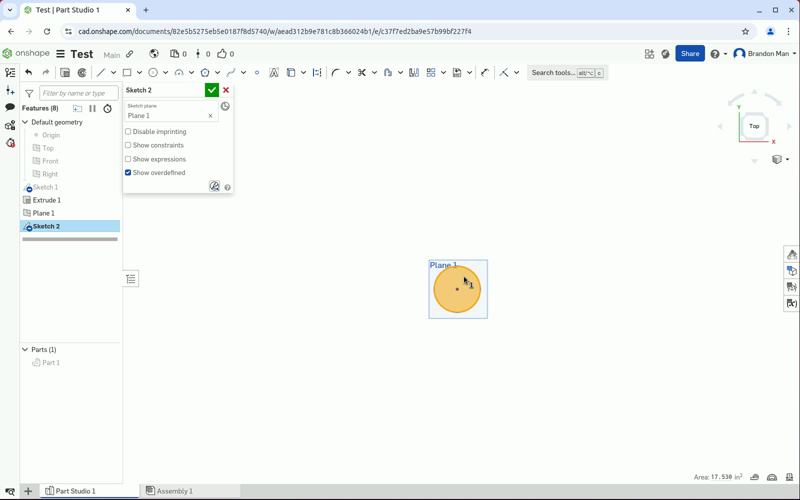
scroll(-6)
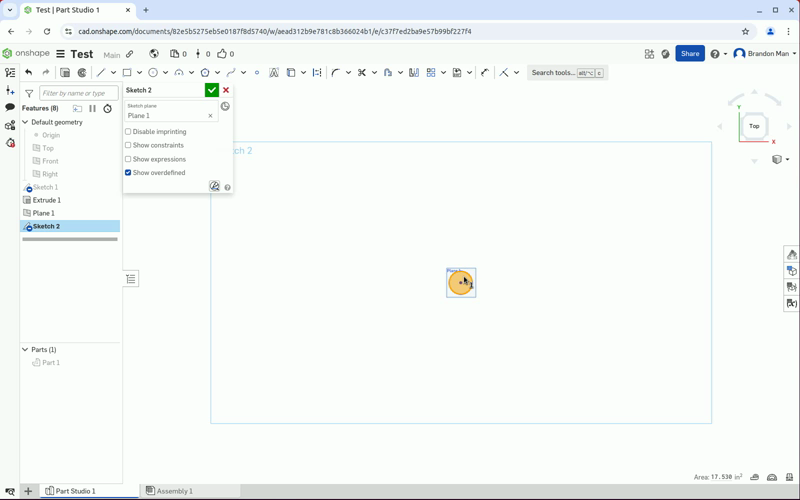
mouse_move(73, 352)
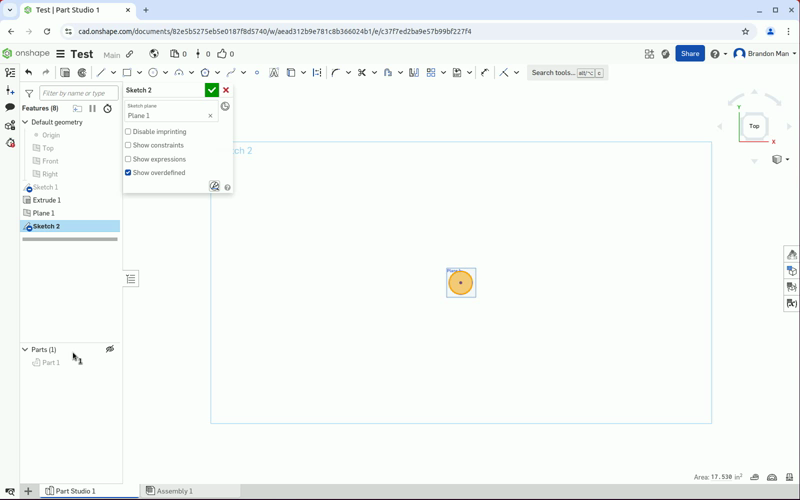
key(shift+y)
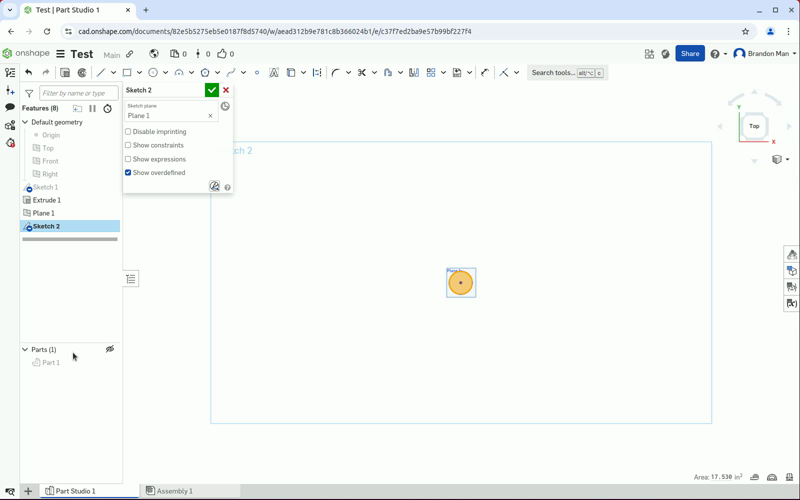
key(shift+e)
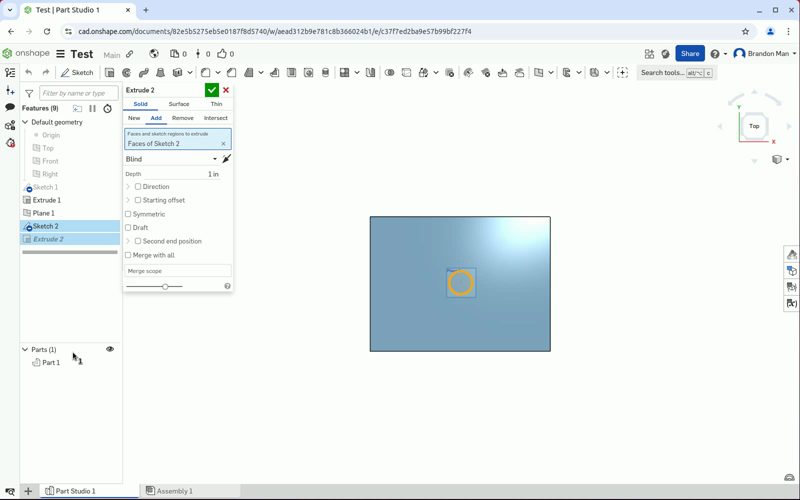
mouse_move(143, 106)
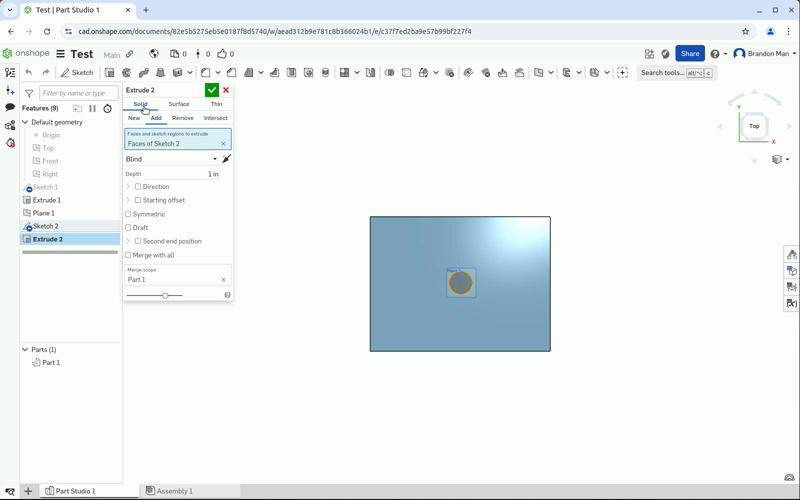
click(143, 106)
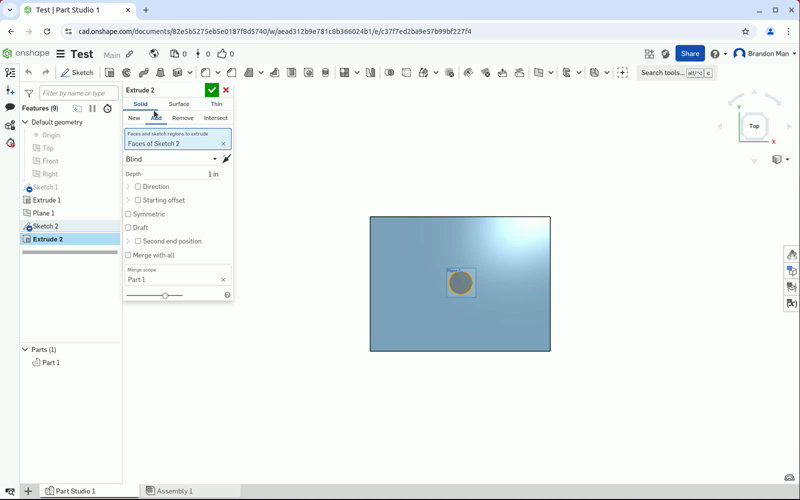
mouse_move(186, 120)
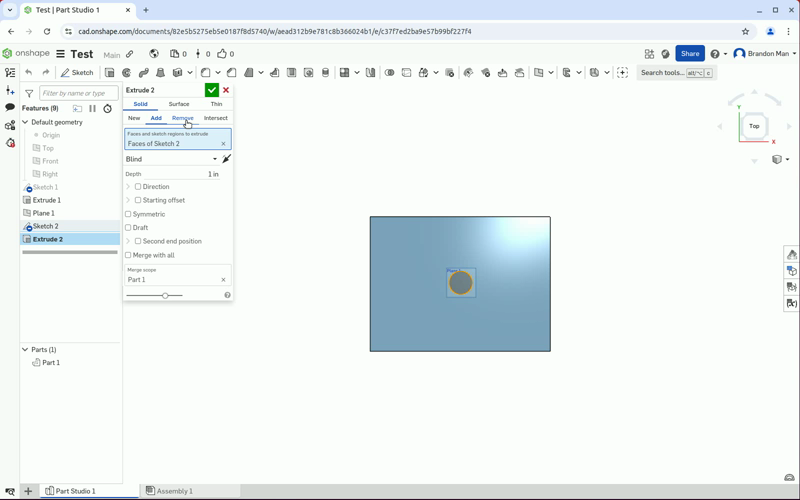
click(186, 120)
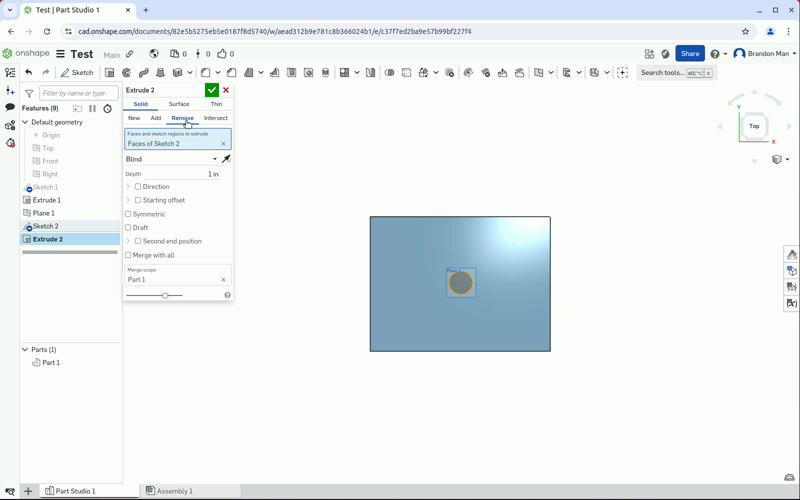
key(tab, 4)
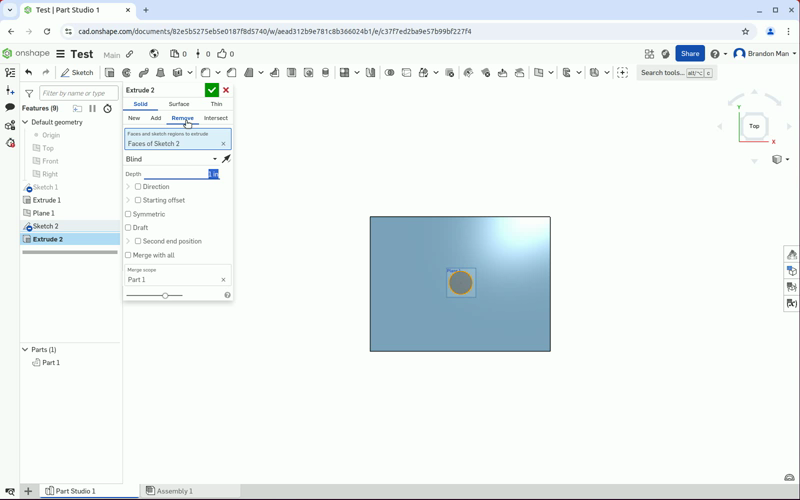
text(11.554)
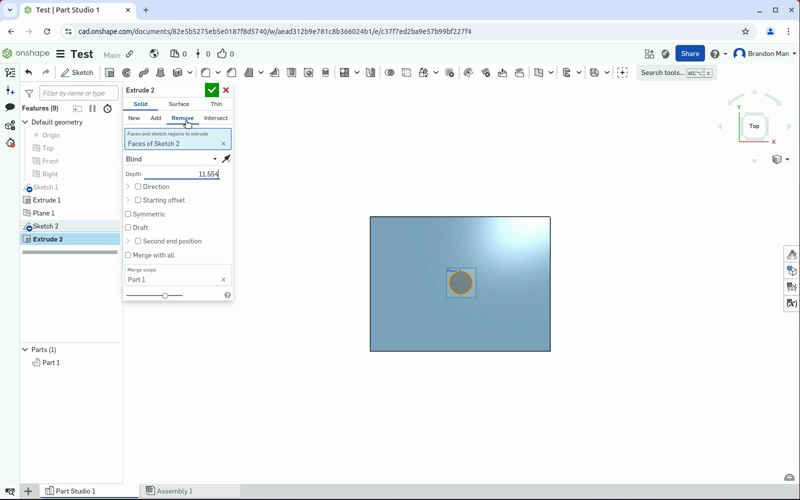
key(tab, 6)
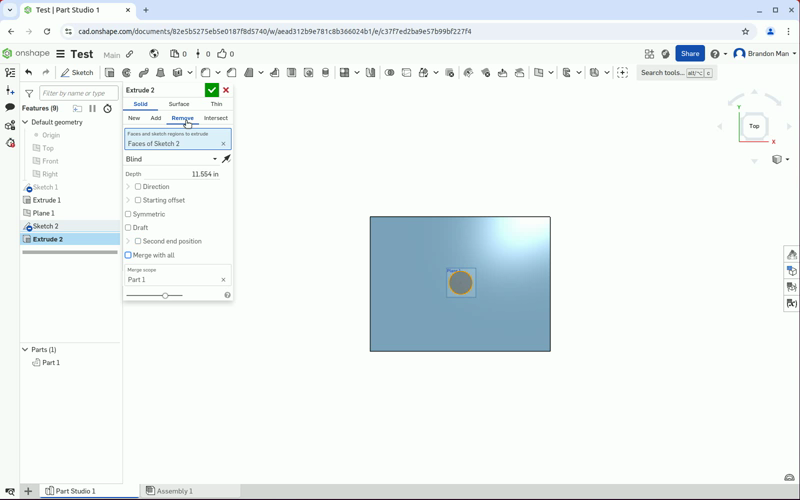
key(space)
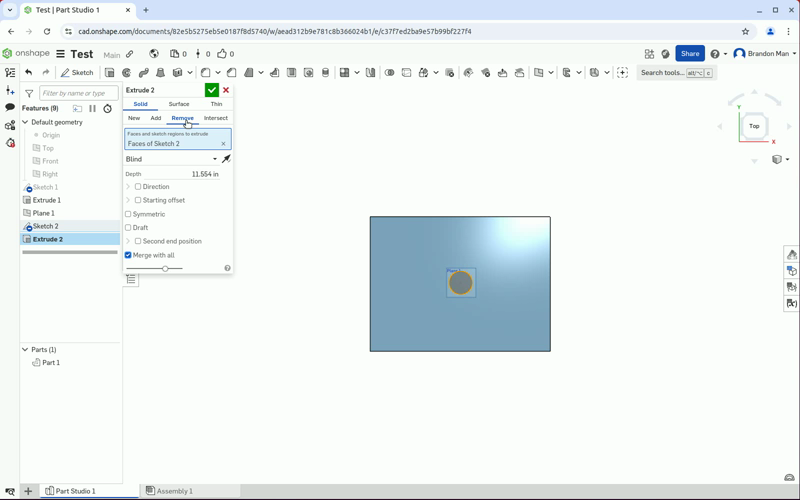
key(enter)
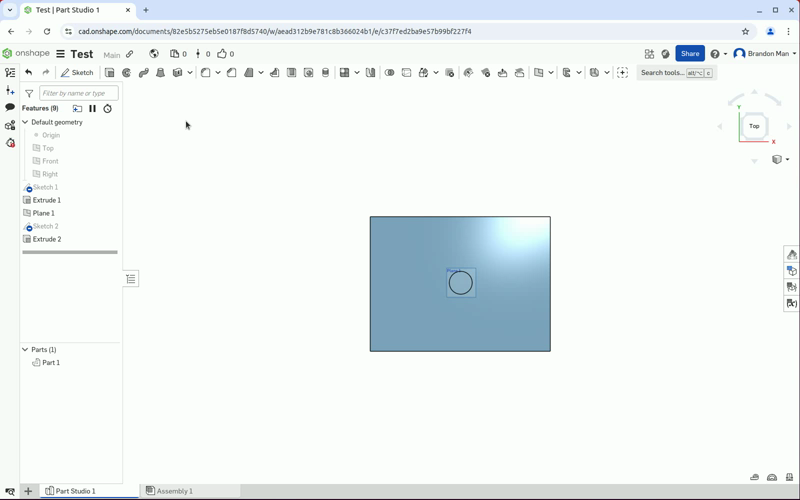
key(shift+h)
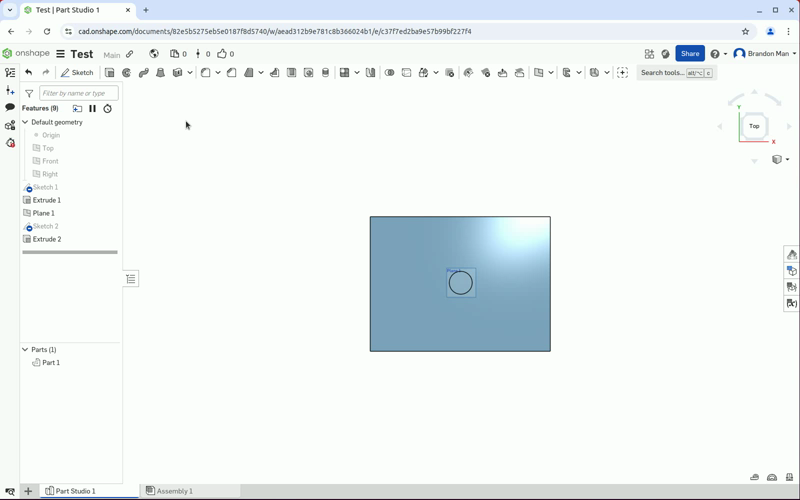
key(shift+h)
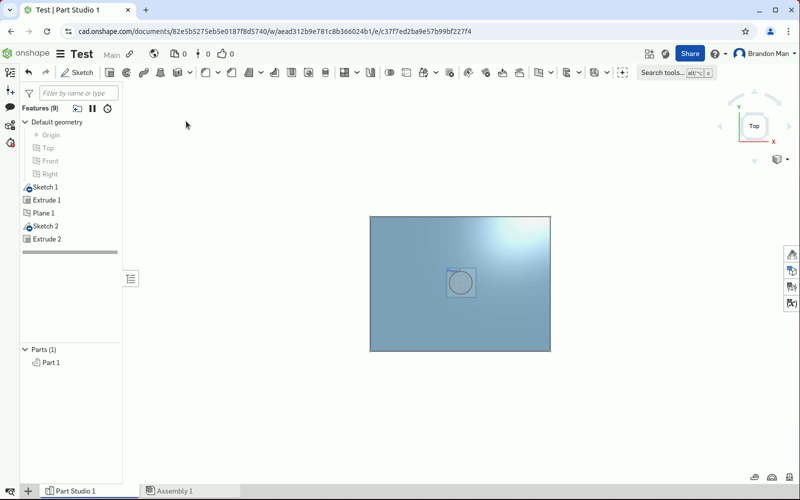
key(shift+7)
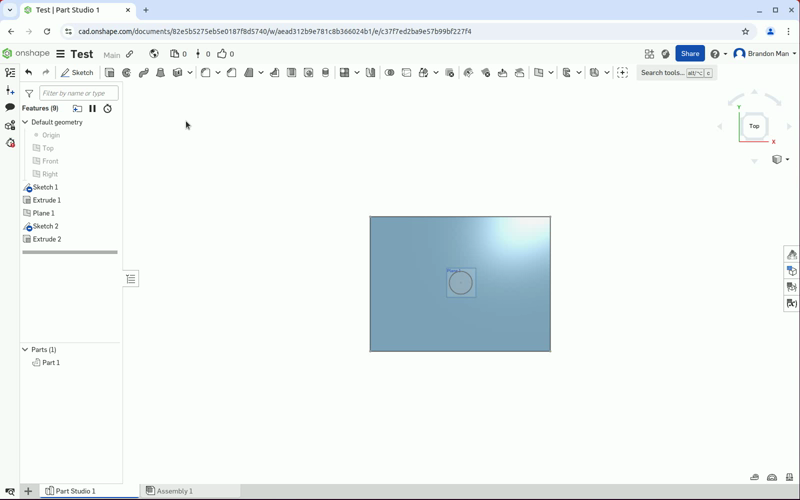
key(up, 3)
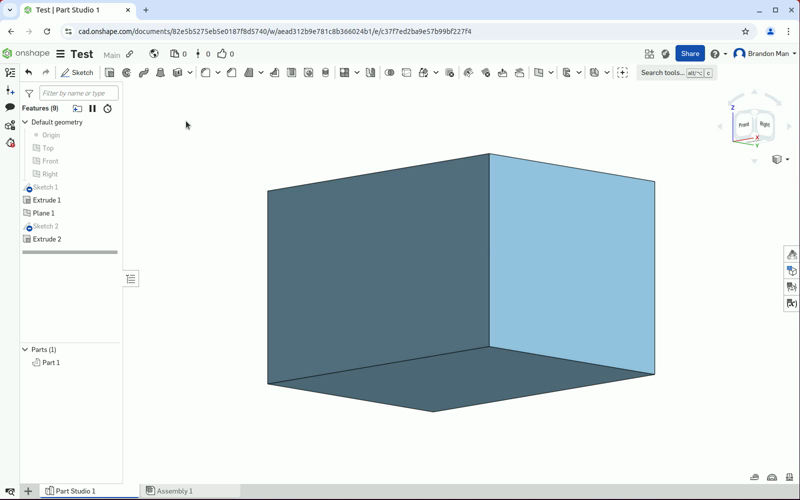
key(left, 3)
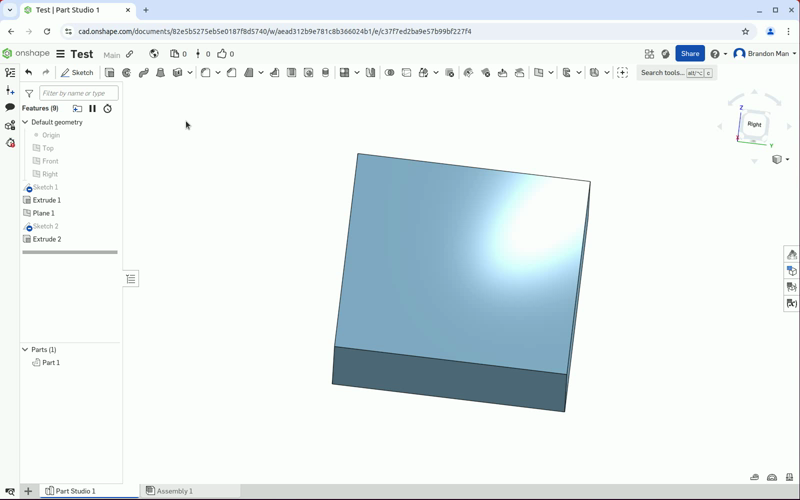
key(right, 3)
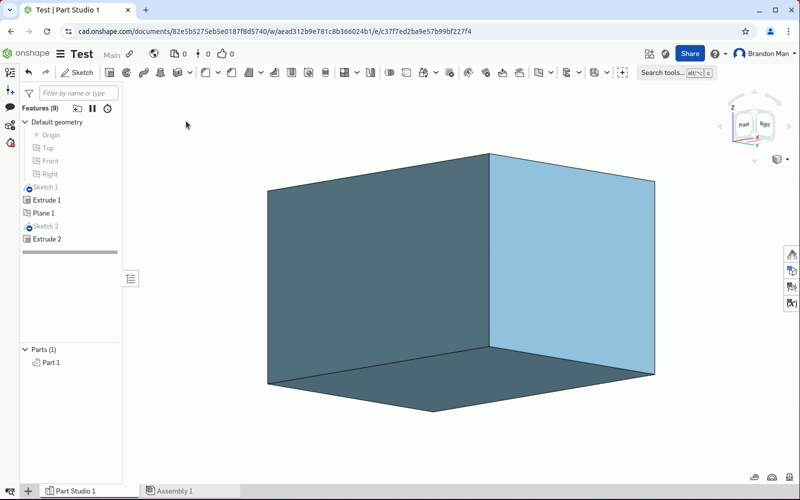
key(down, 3)
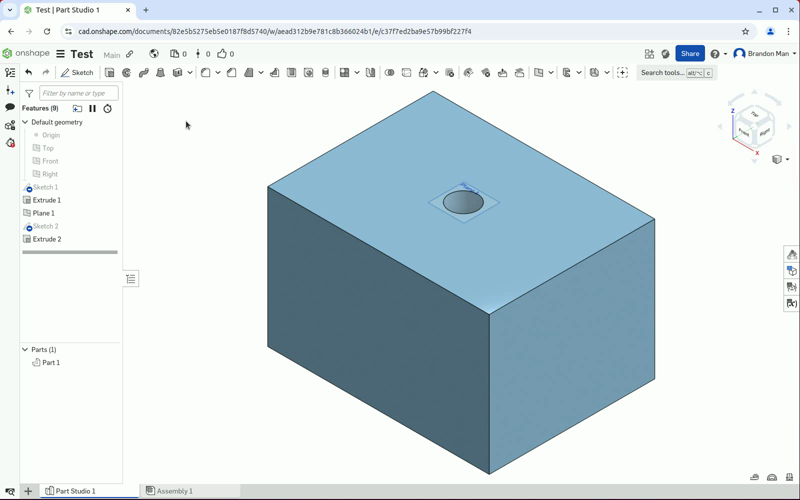
mouse_move(73, 189)
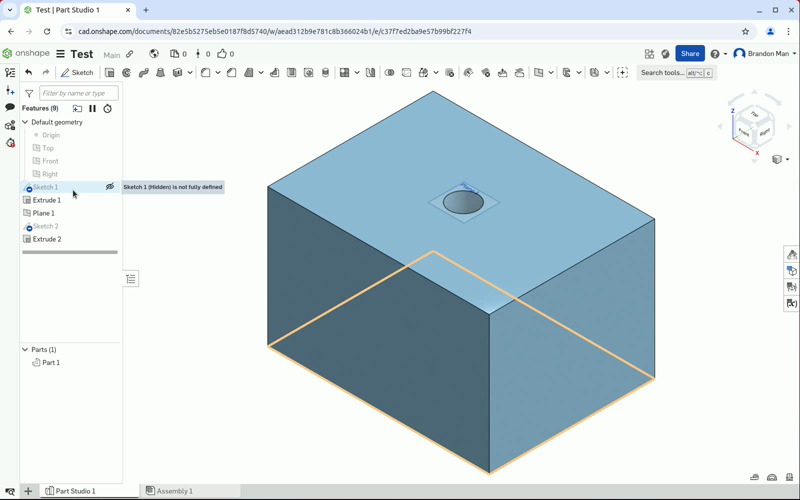
click(73, 189)